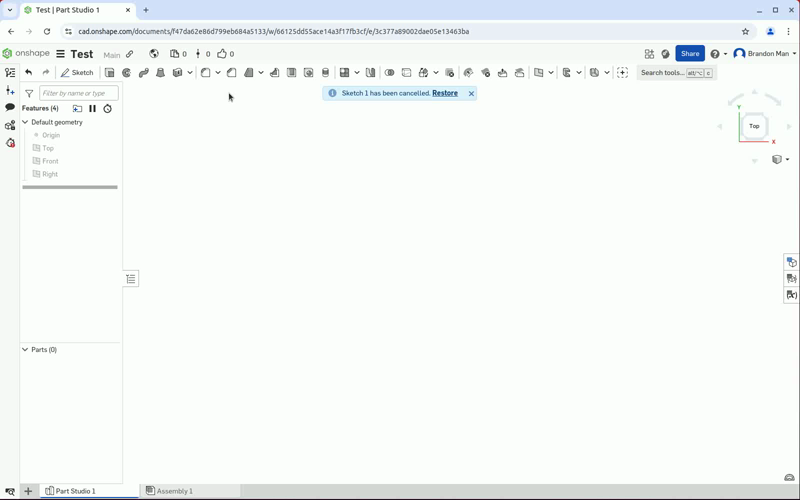
key(shift+h)
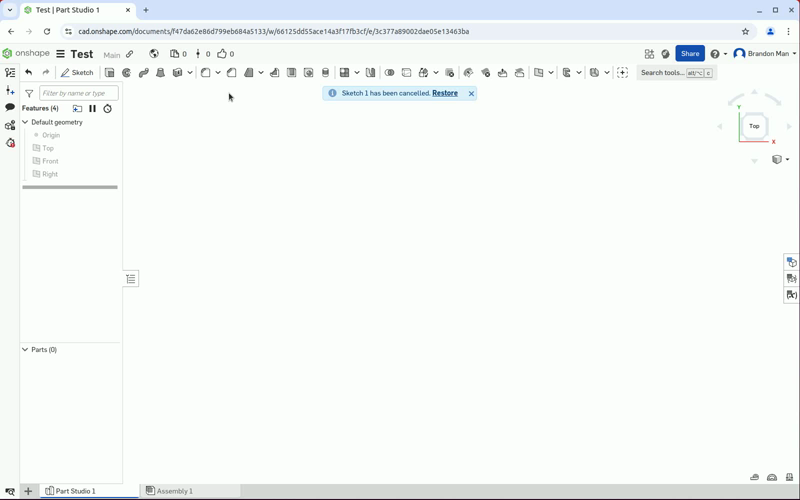
mouse_move(73, 352)
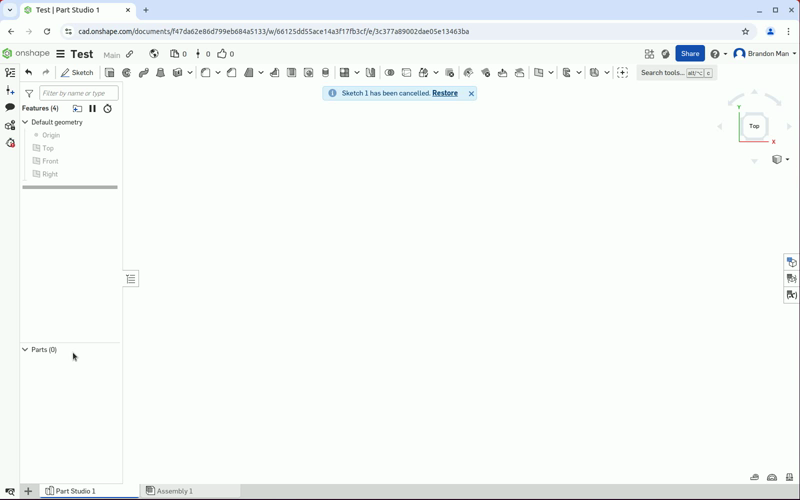
key(y)
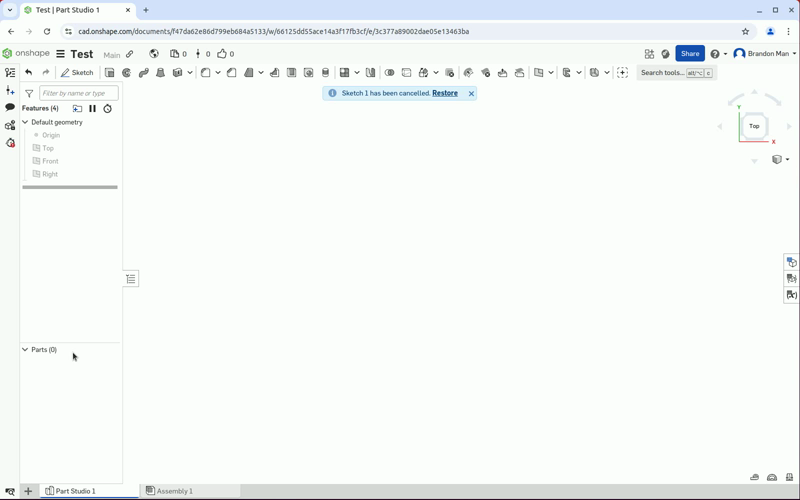
key(shift+p)
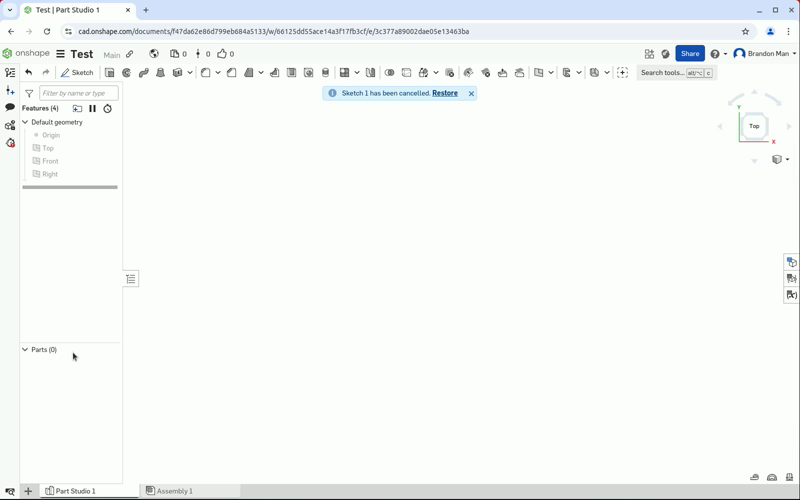
key(space)
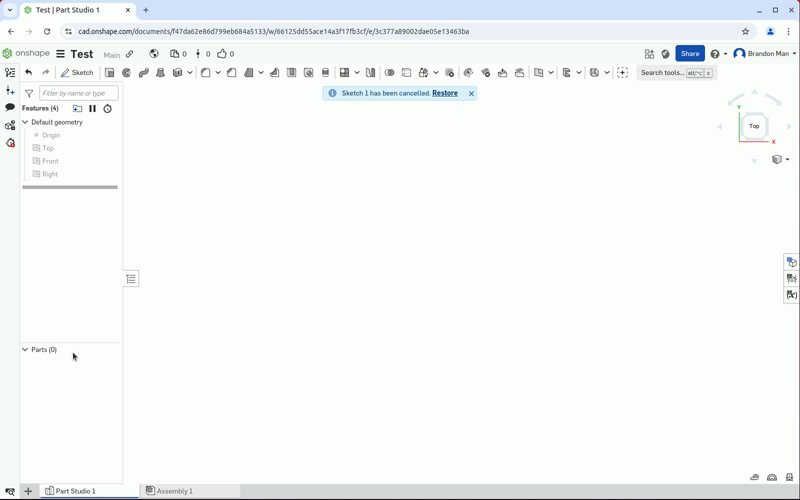
key_down(shift)
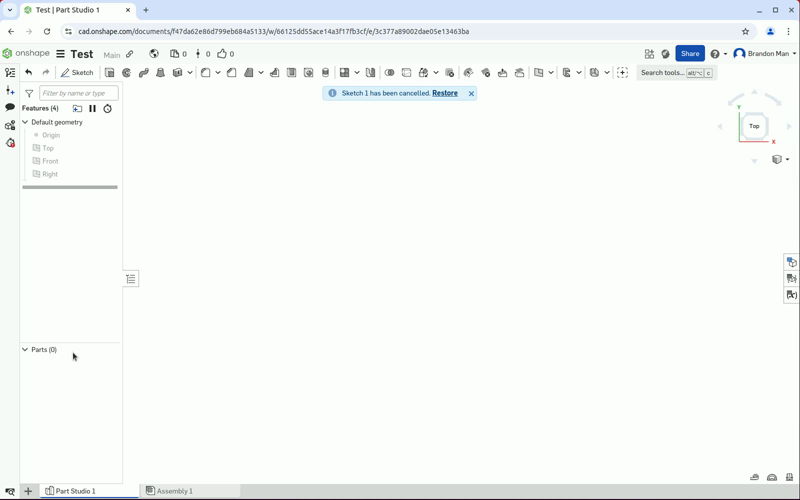
key(up)
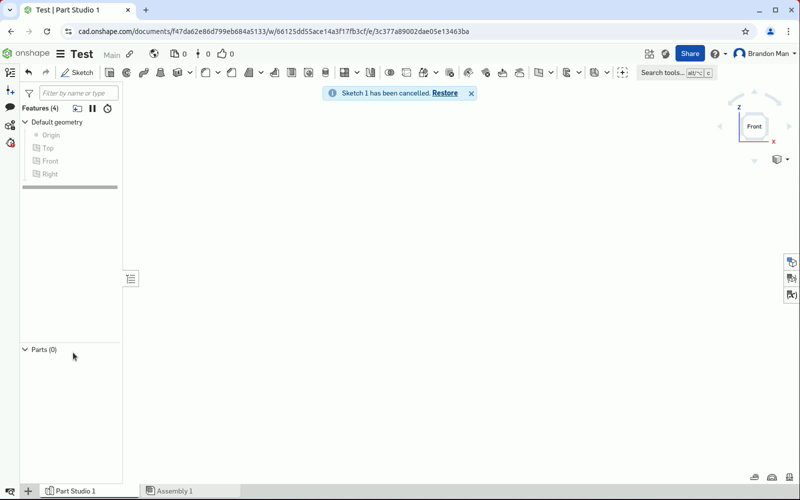
key_up(shift)
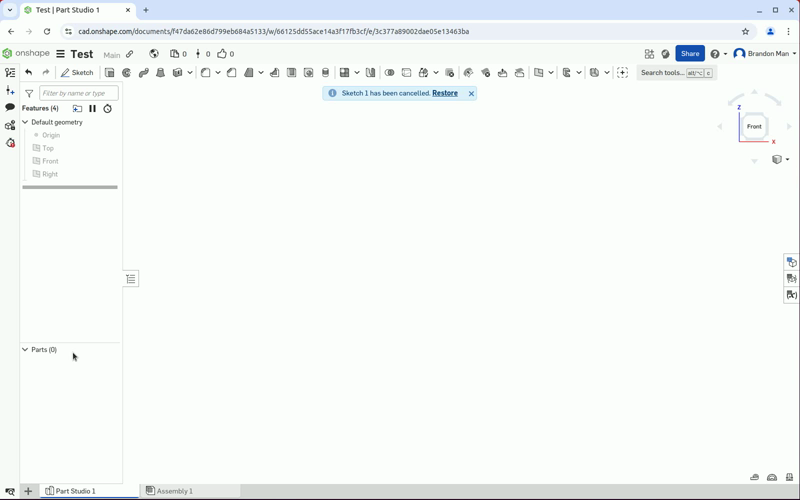
key(space)
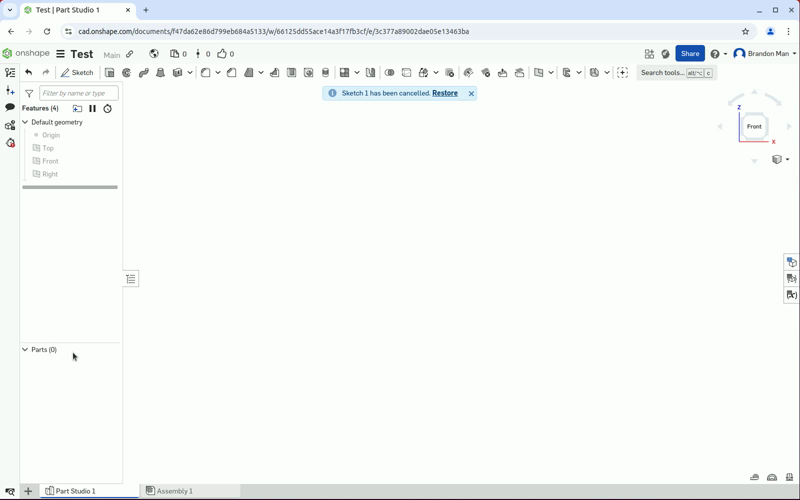
key_down(shift)
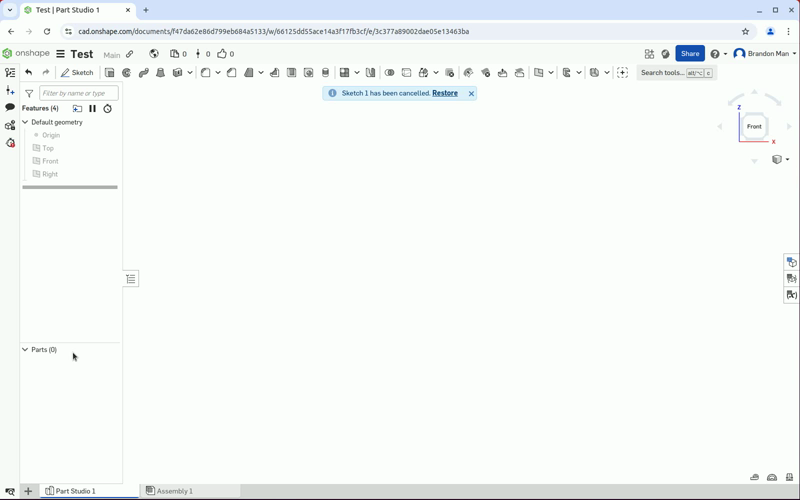
key(left)
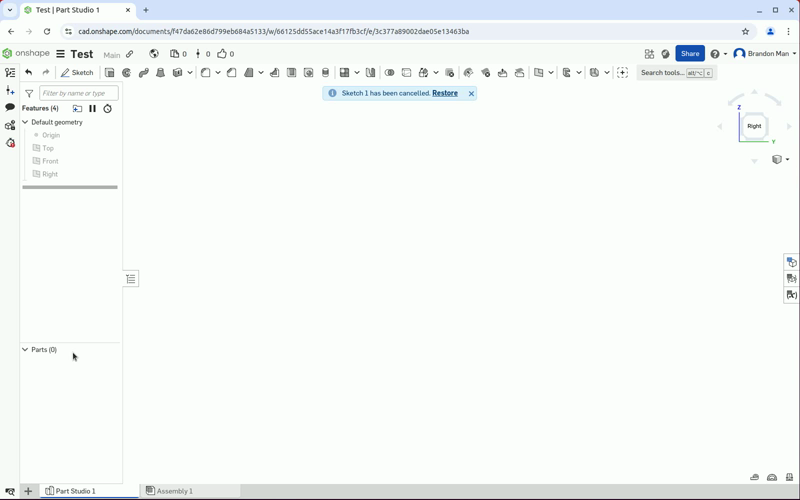
key_up(shift)
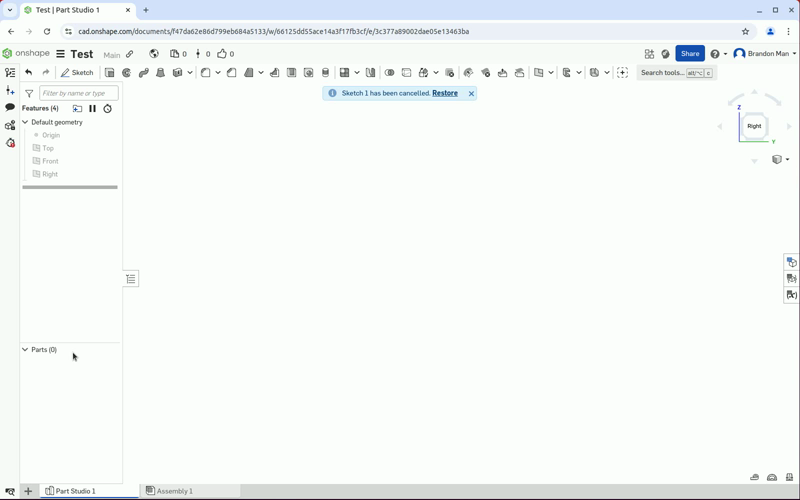
mouse_move(73, 352)
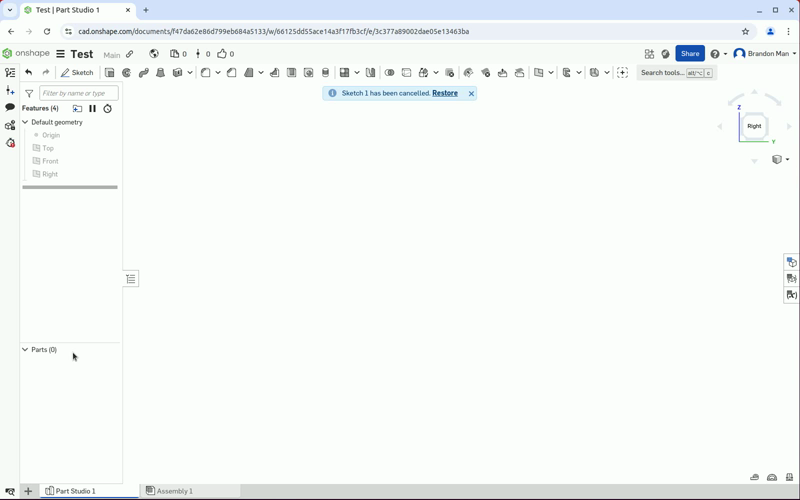
key(shift+y)
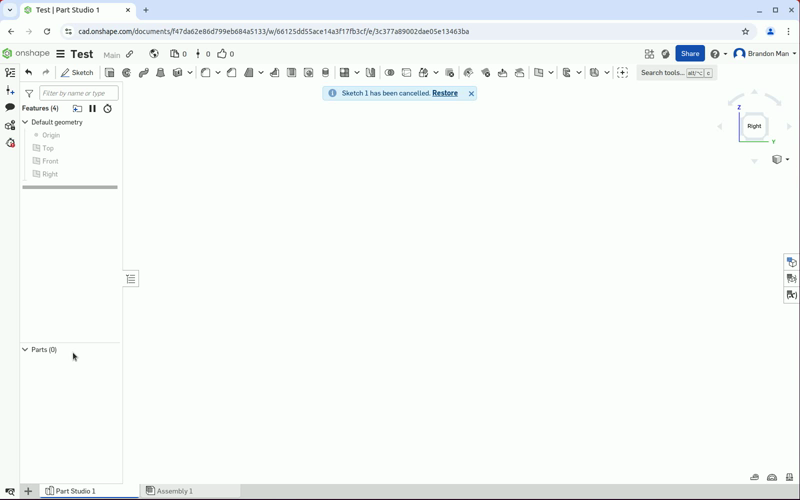
key(shift+s)
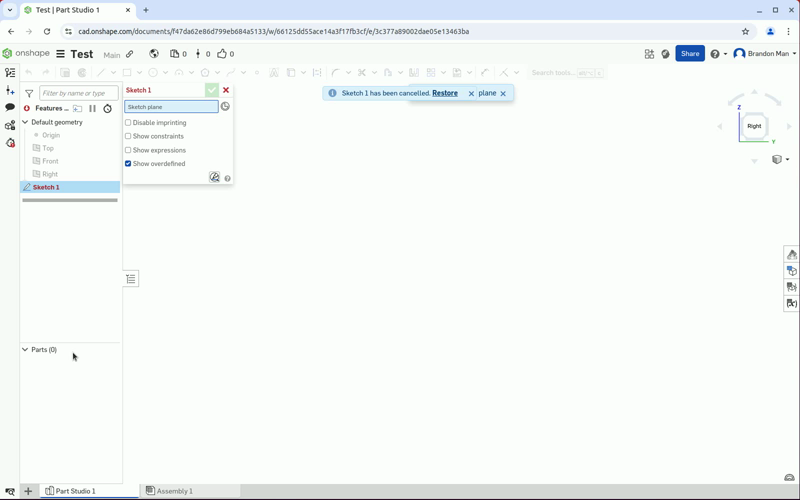
mouse_move(73, 176)
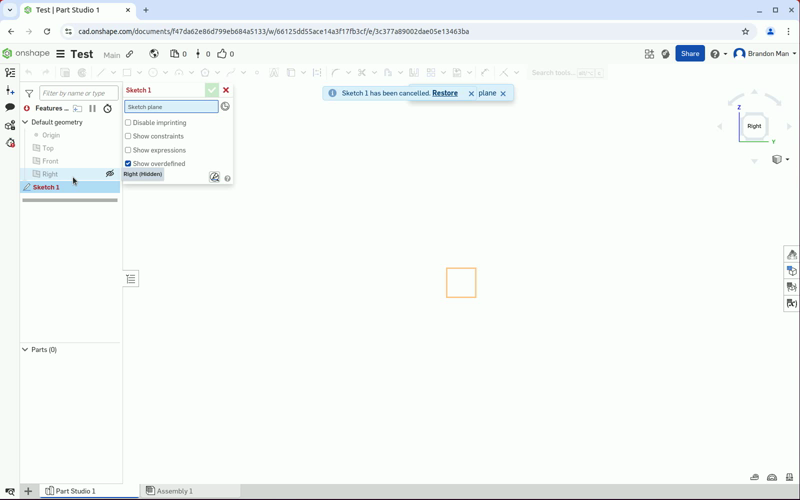
click(73, 176)
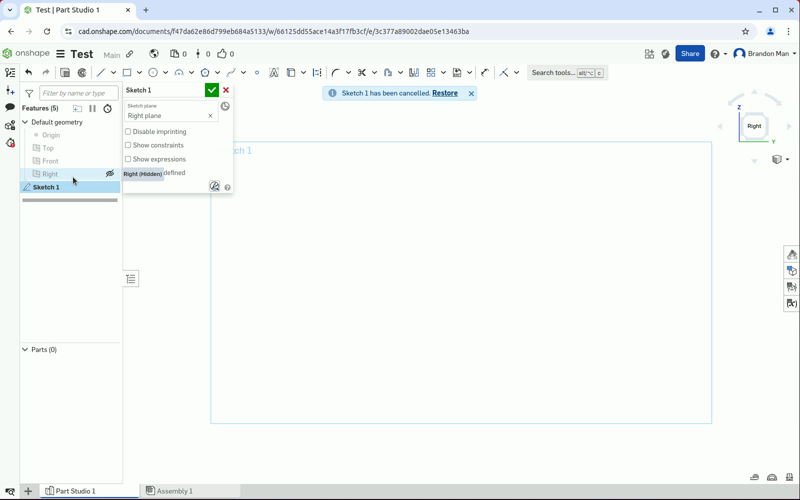
mouse_move(73, 352)
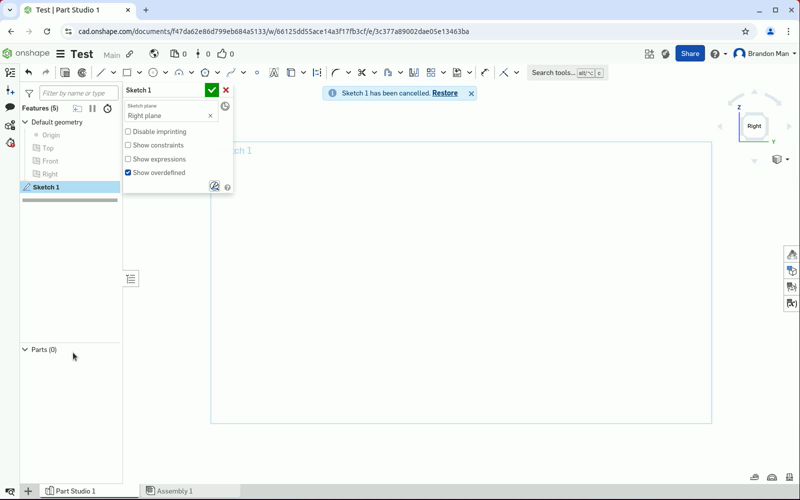
key(y)
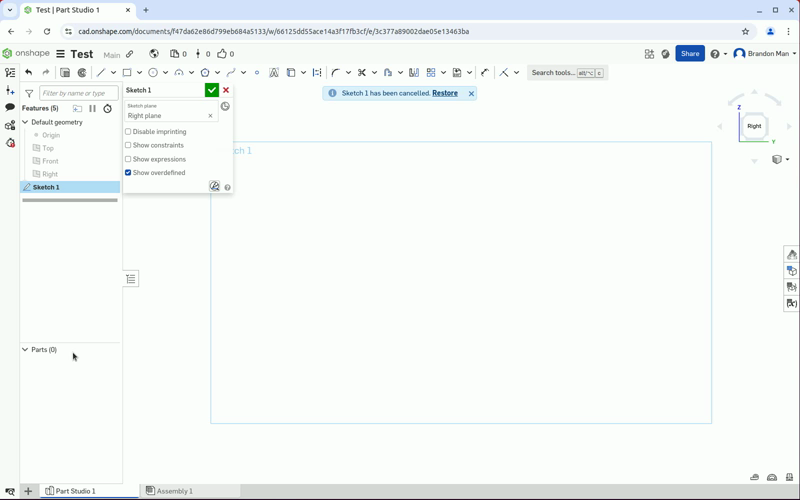
key(l)
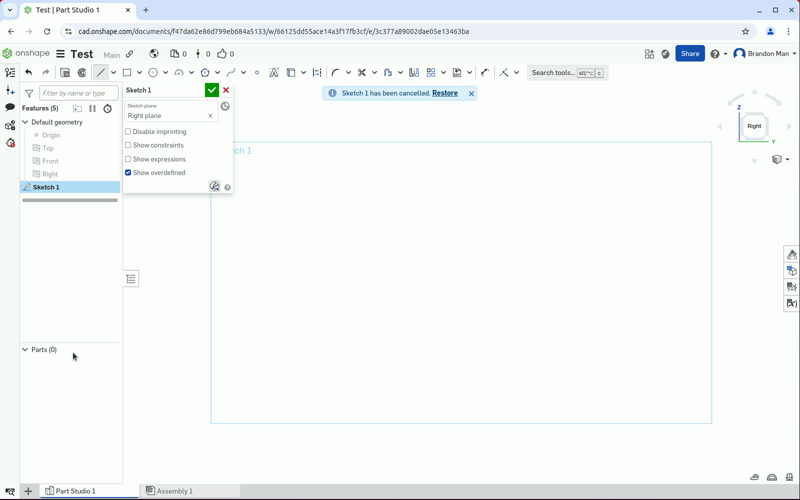
key_down(shift)
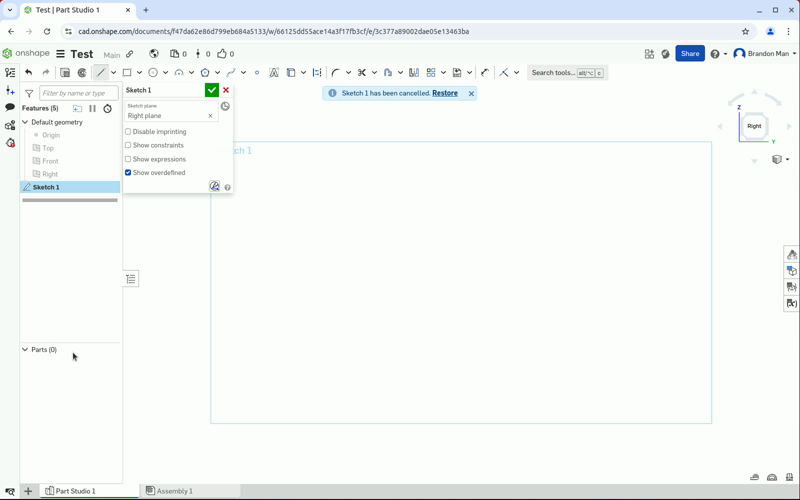
mouse_move(404, 395)
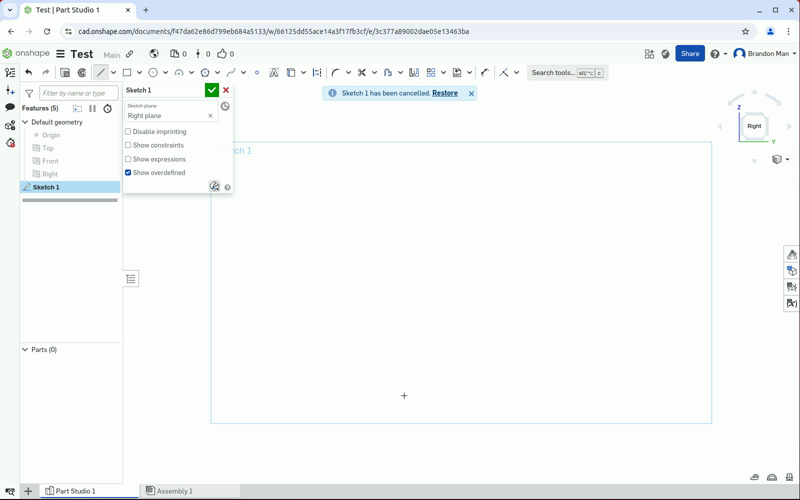
click(404, 395)
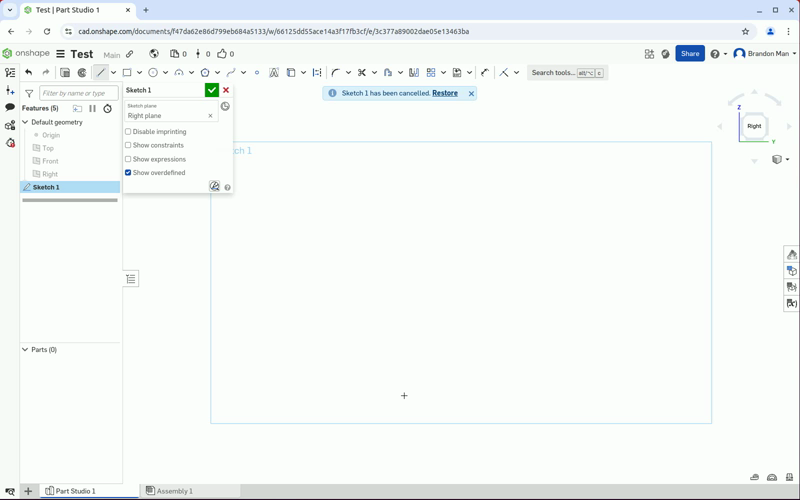
key_up(shift)
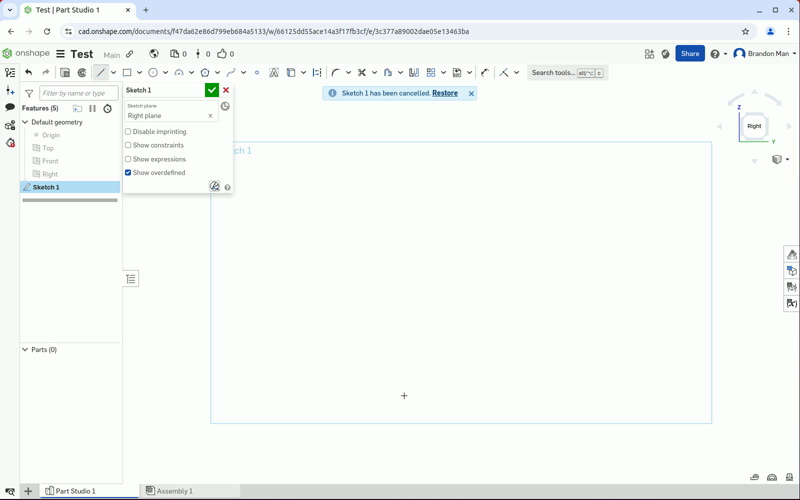
key_down(shift)
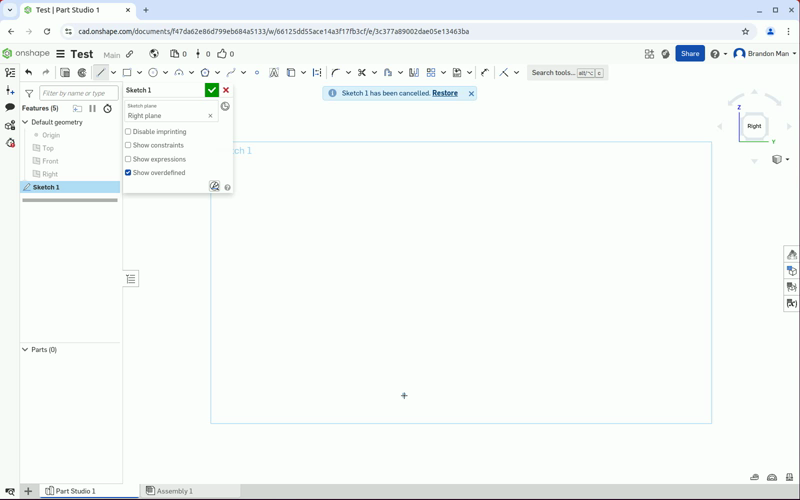
mouse_move(434, 395)
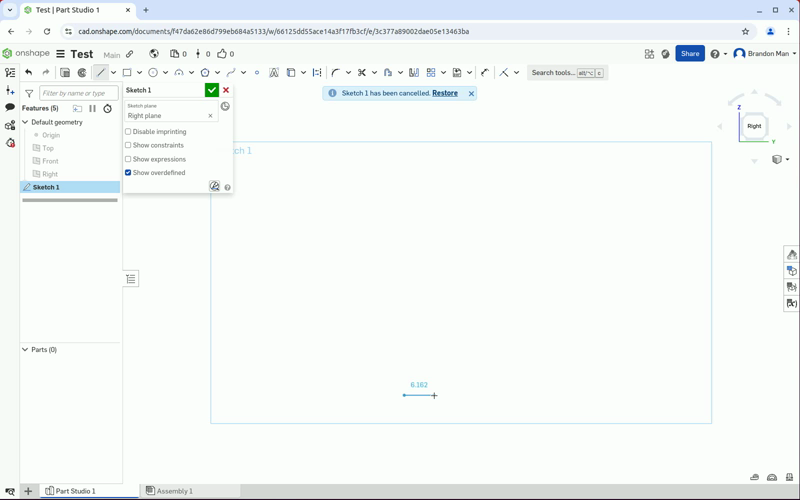
mouse_move(461, 395)
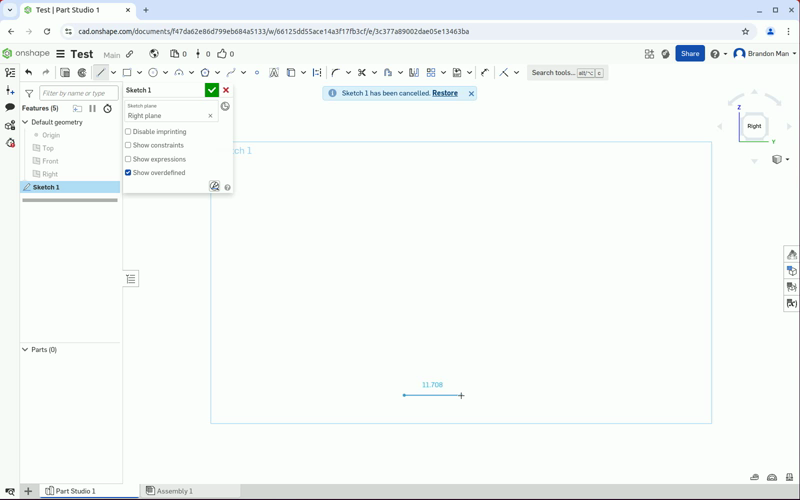
click(461, 395)
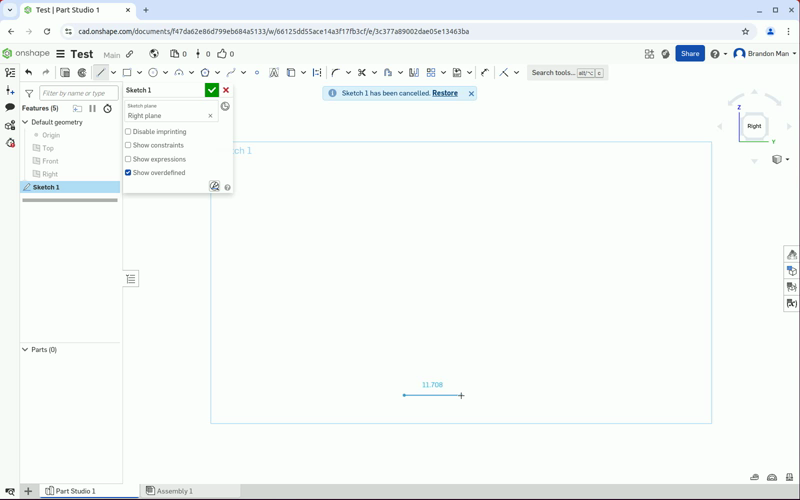
key_up(shift)
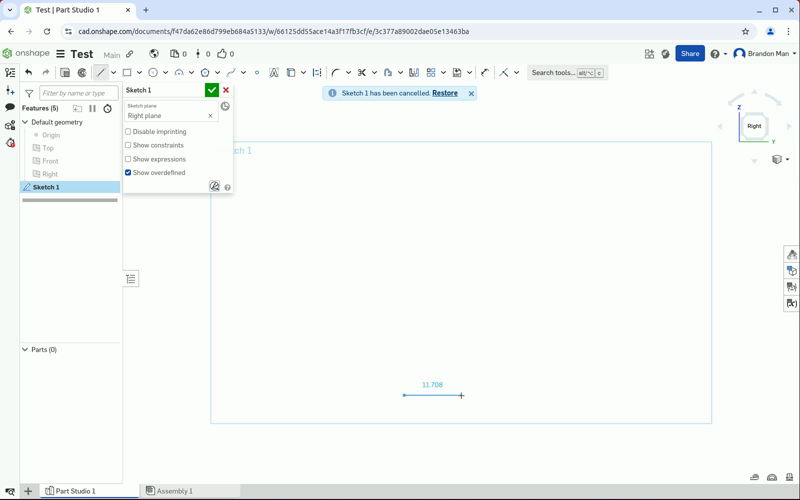
key_down(shift)
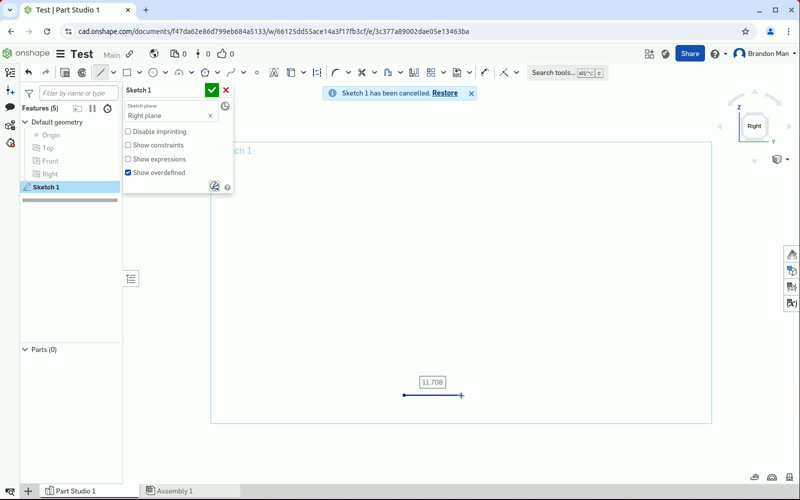
mouse_move(461, 202)
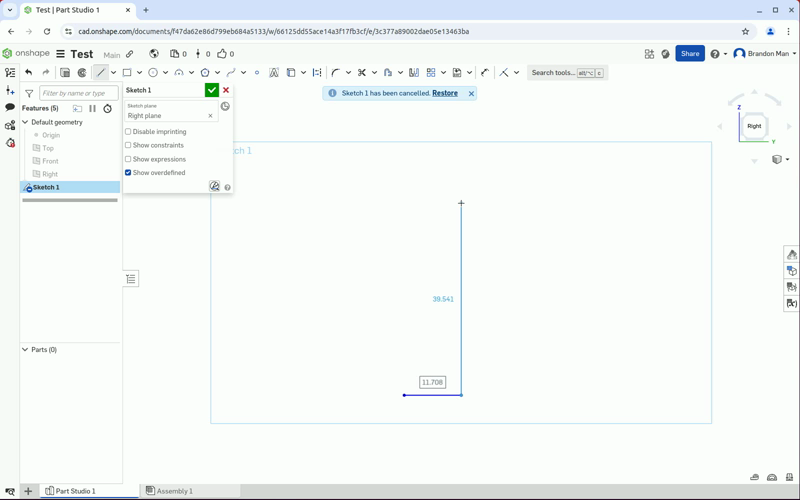
click(461, 202)
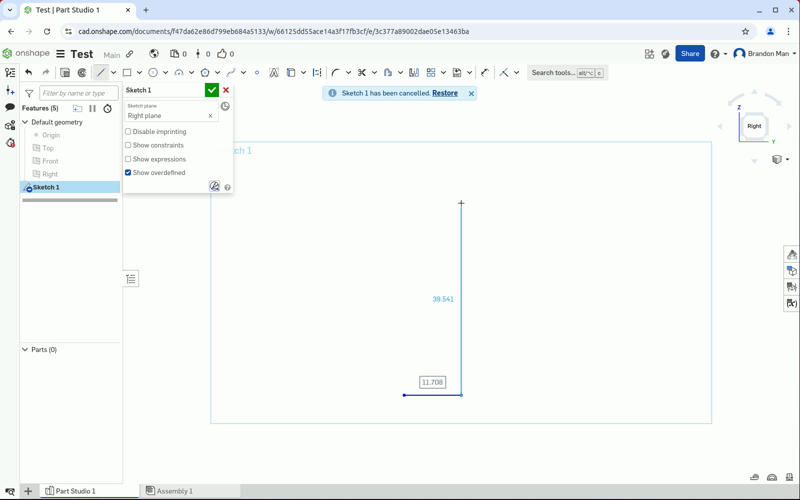
key_up(shift)
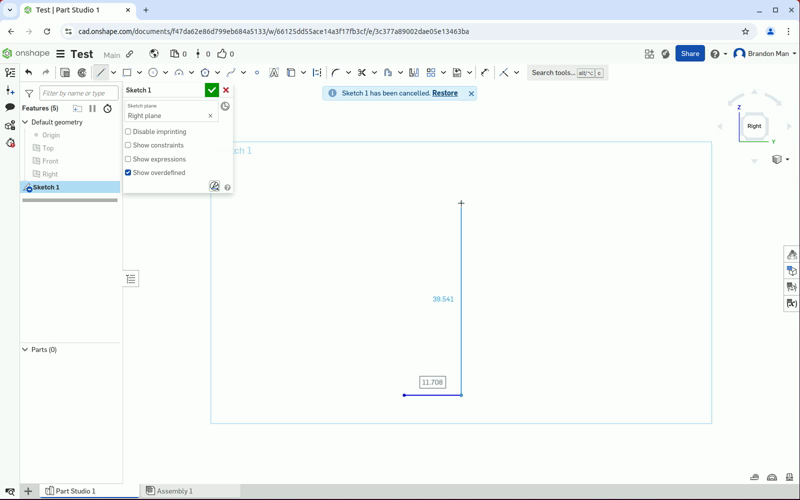
key_down(shift)
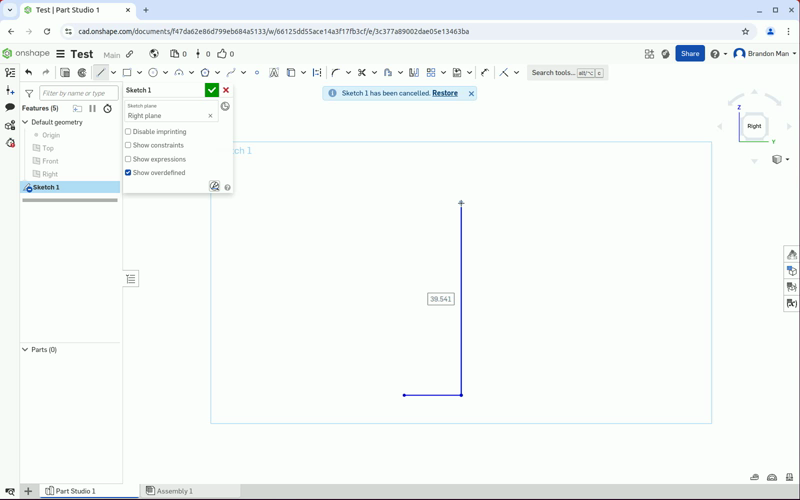
mouse_move(491, 202)
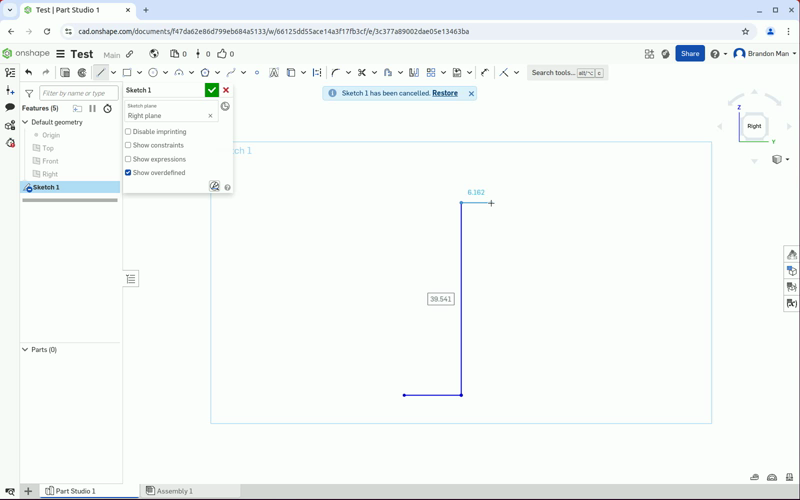
mouse_move(437, 202)
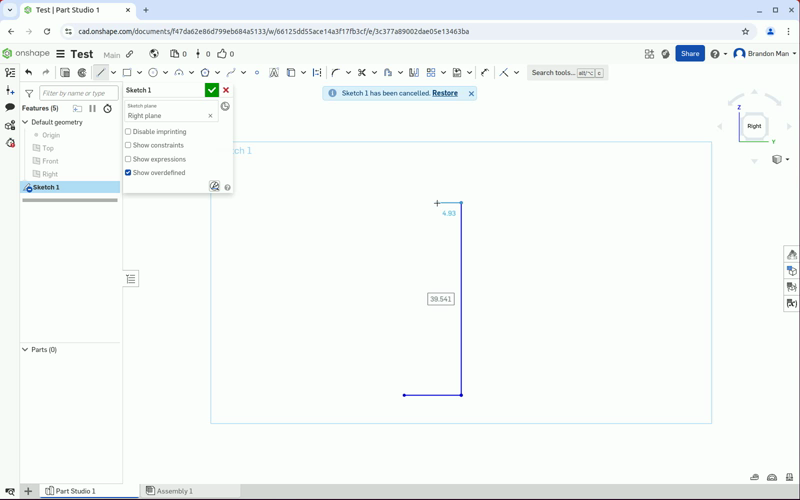
click(437, 202)
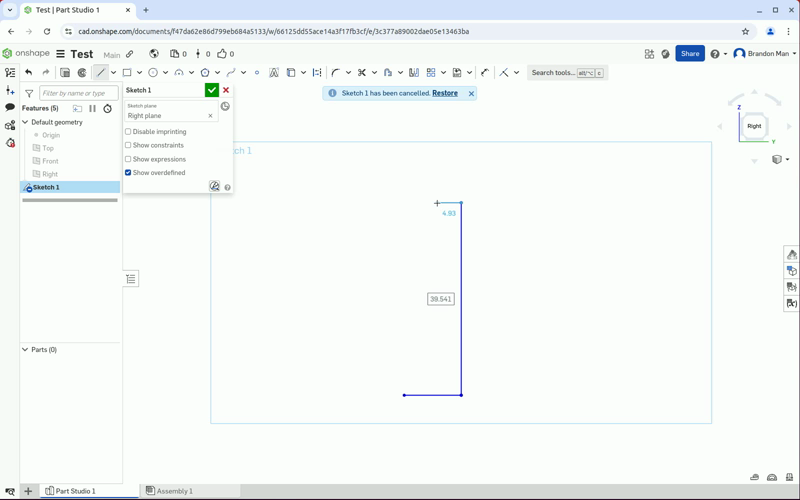
key_up(shift)
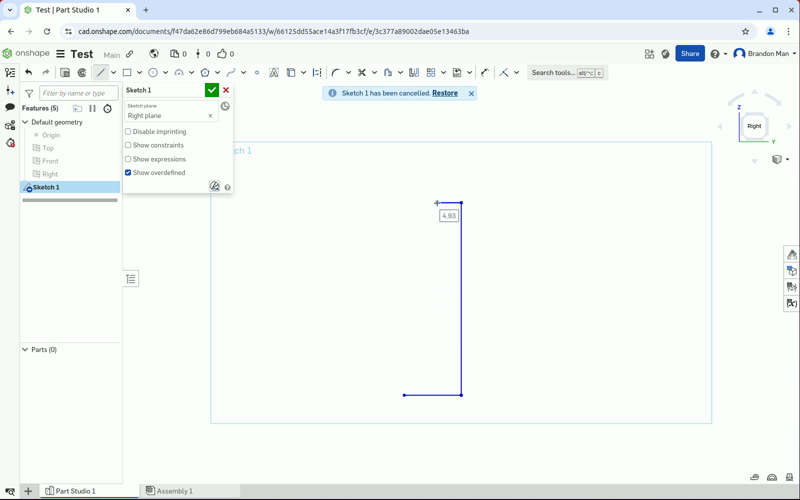
key_down(shift)
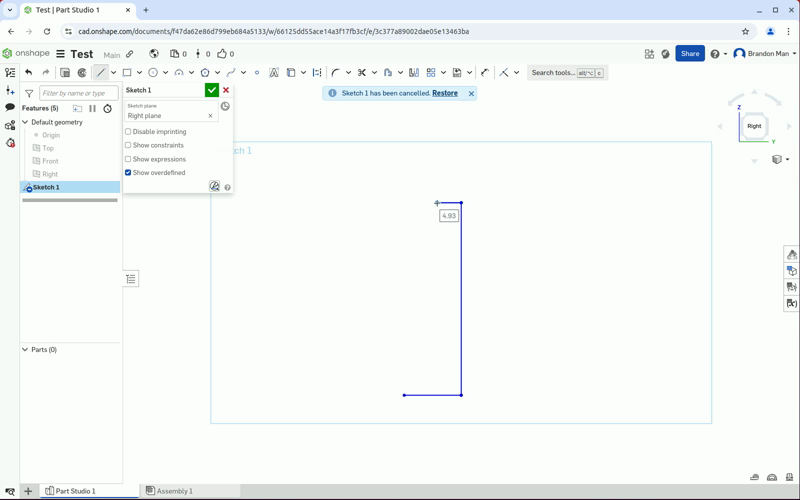
mouse_move(404, 395)
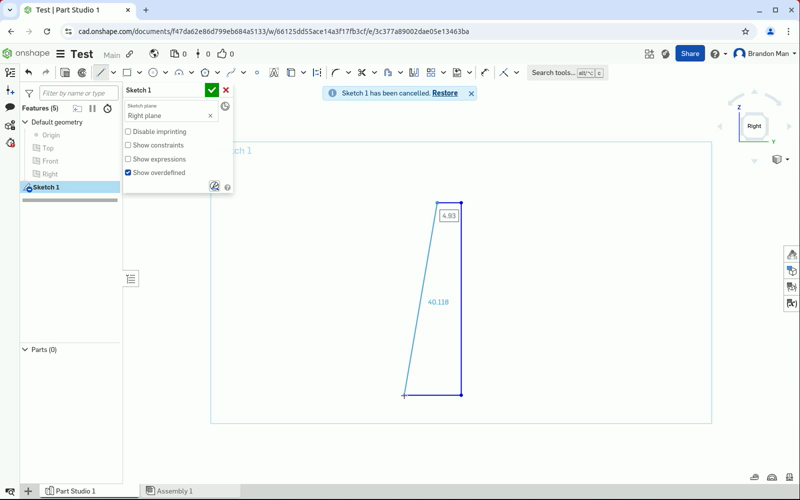
key_up(shift)
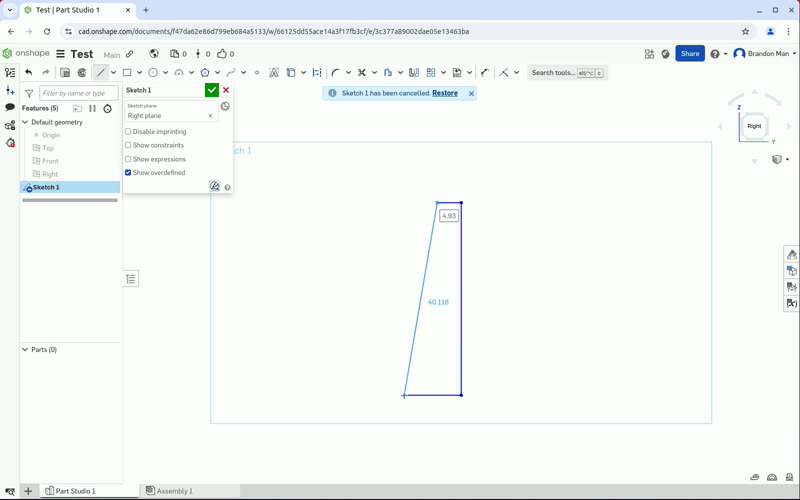
click(404, 395)
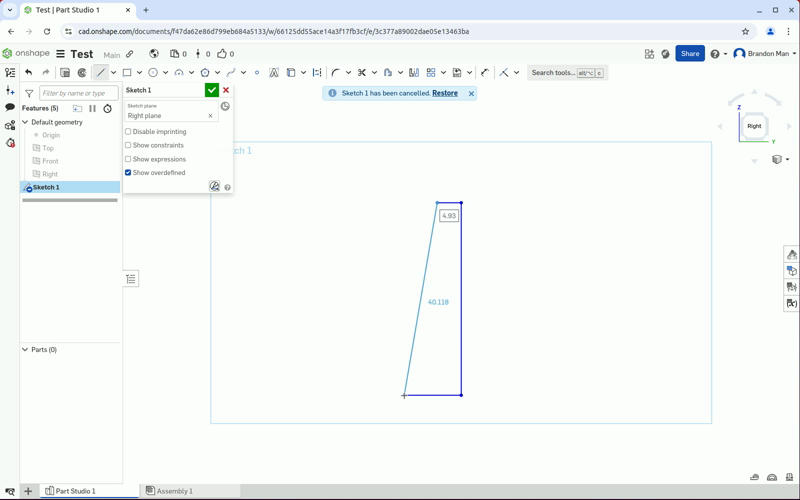
key(esc)
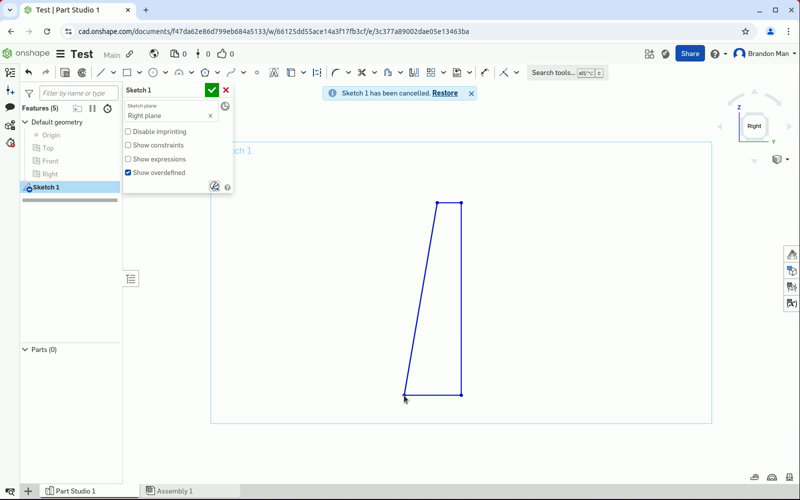
mouse_move(455, 322)
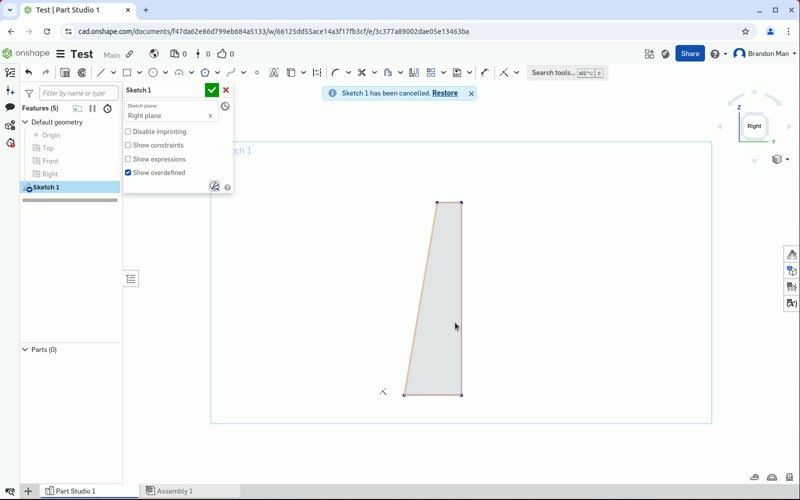
click(455, 322)
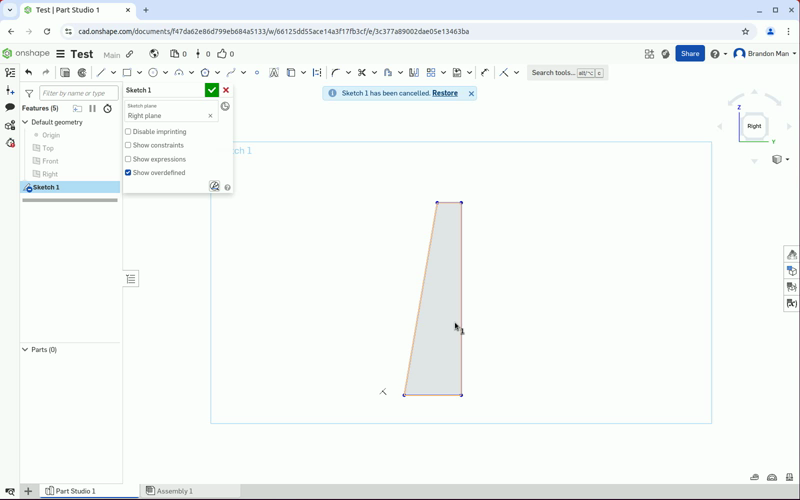
mouse_move(73, 352)
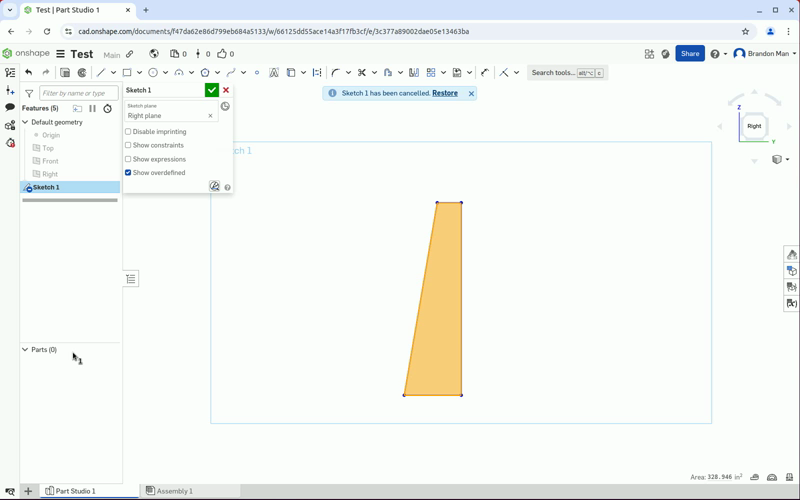
key(shift+y)
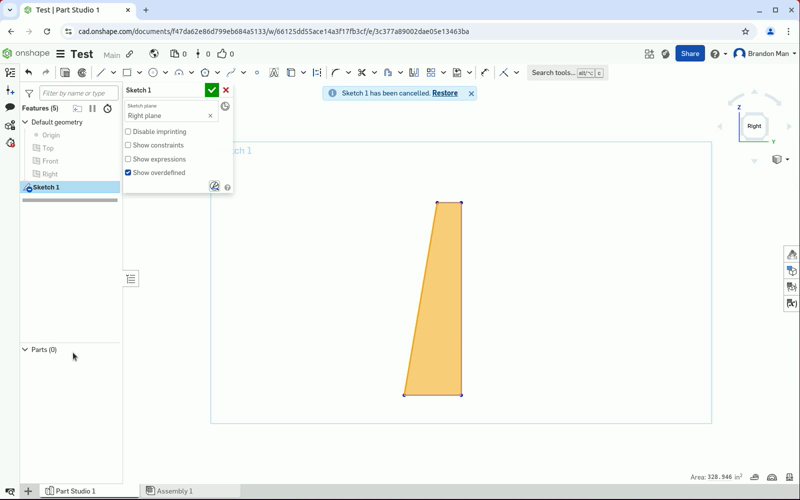
key(shift+e)
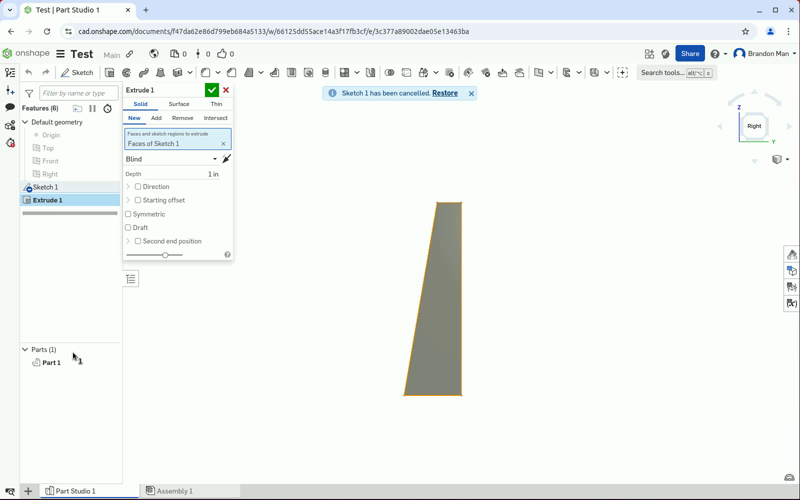
mouse_move(143, 106)
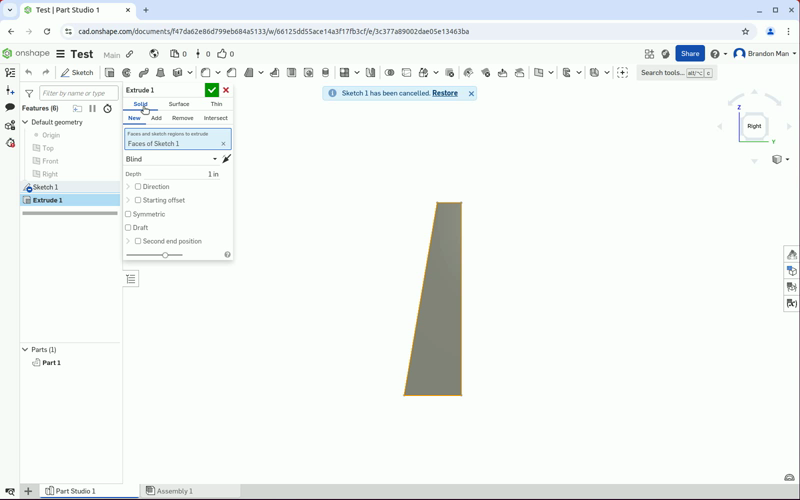
click(143, 106)
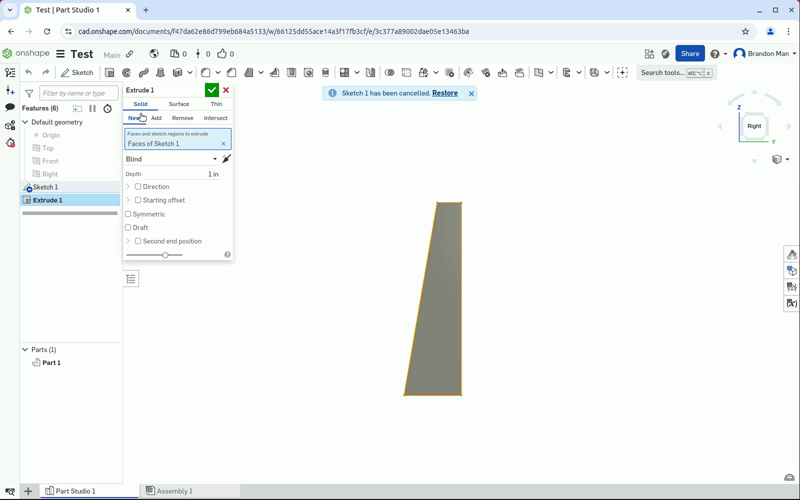
mouse_move(137, 120)
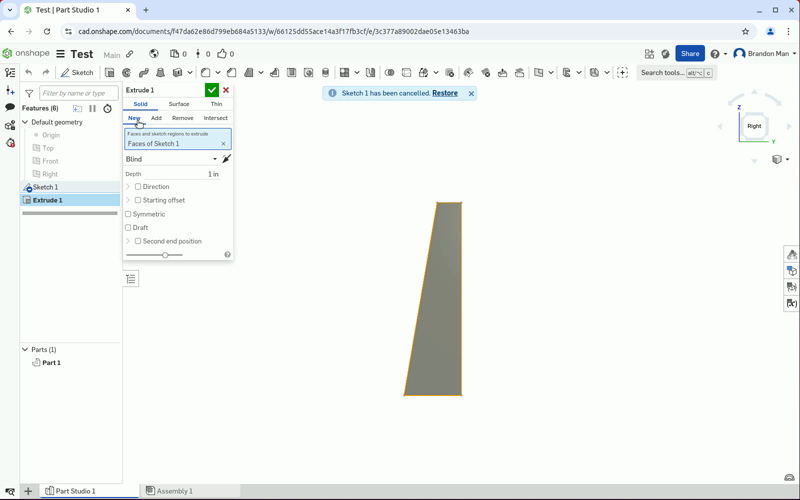
click(137, 120)
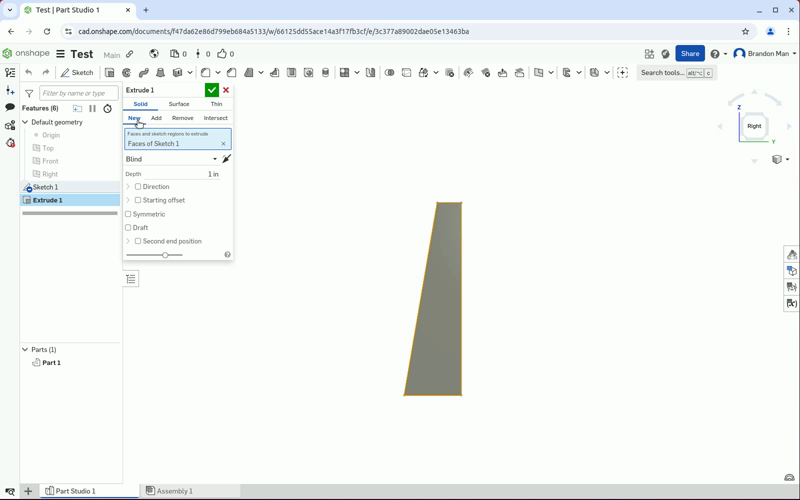
key(tab, 4)
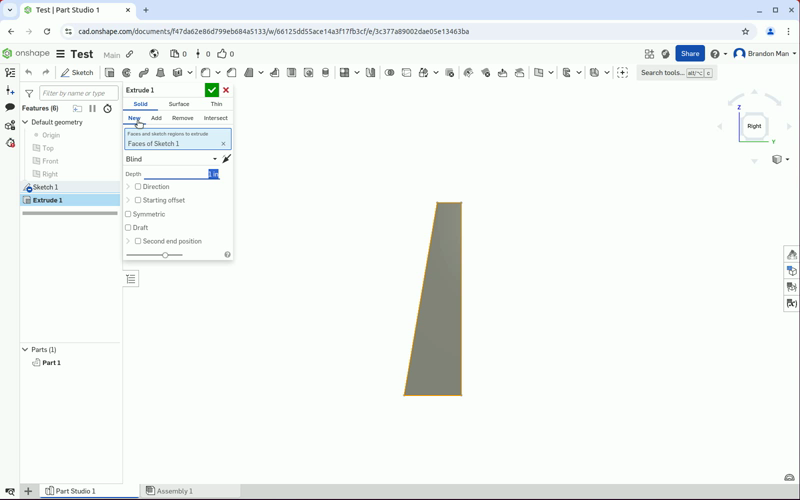
text(0.722)
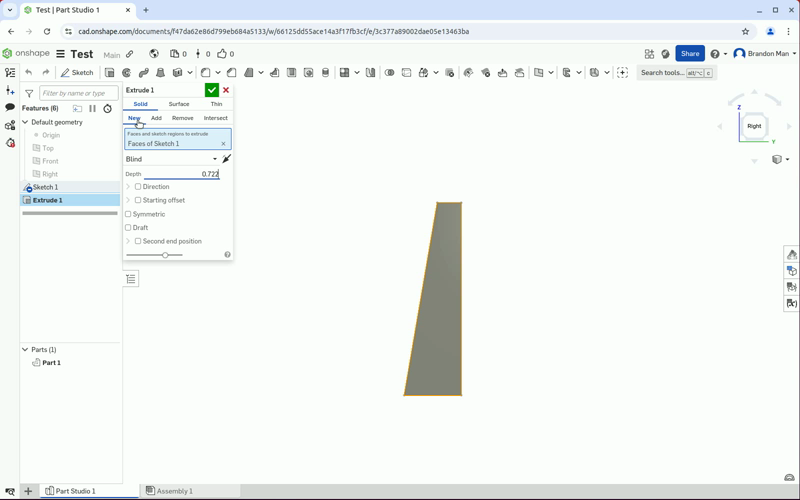
key(enter)
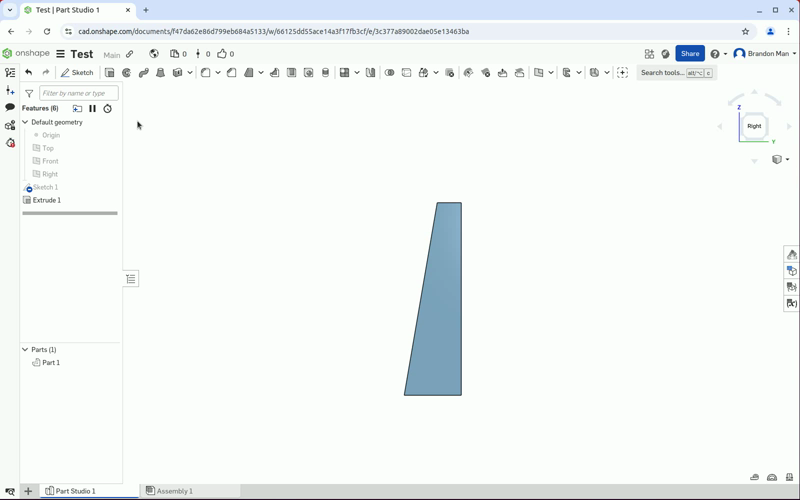
key(shift+h)
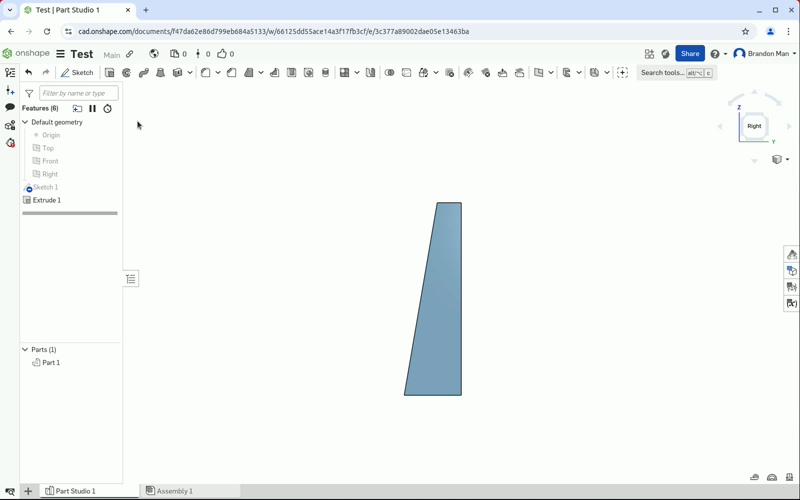
key(shift+h)
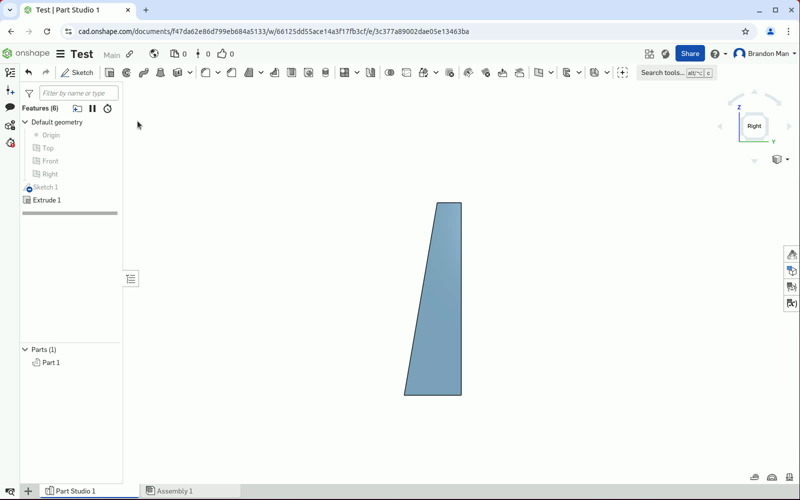
mouse_move(73, 189)
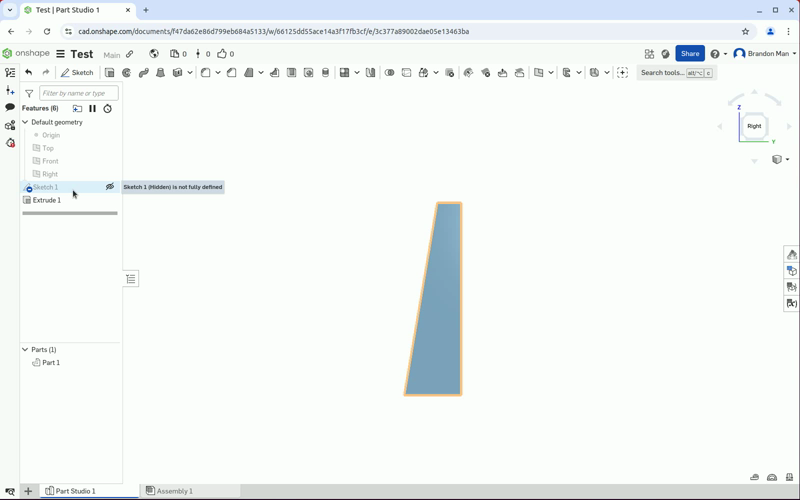
click(73, 189)
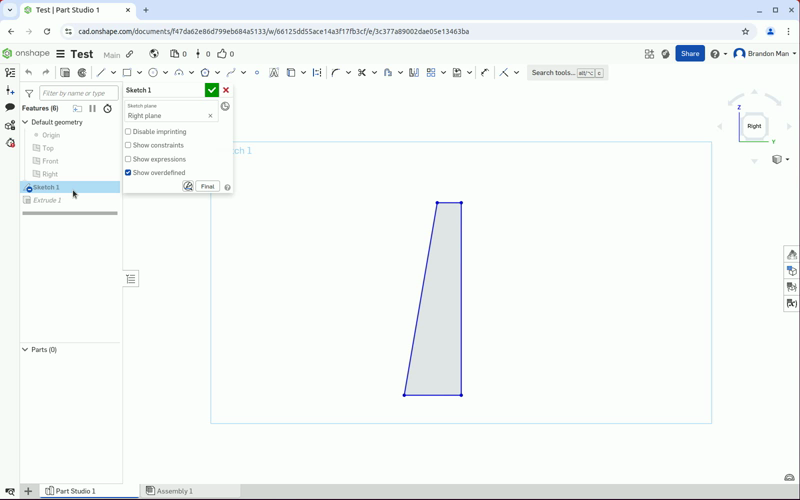
mouse_move(229, 92)
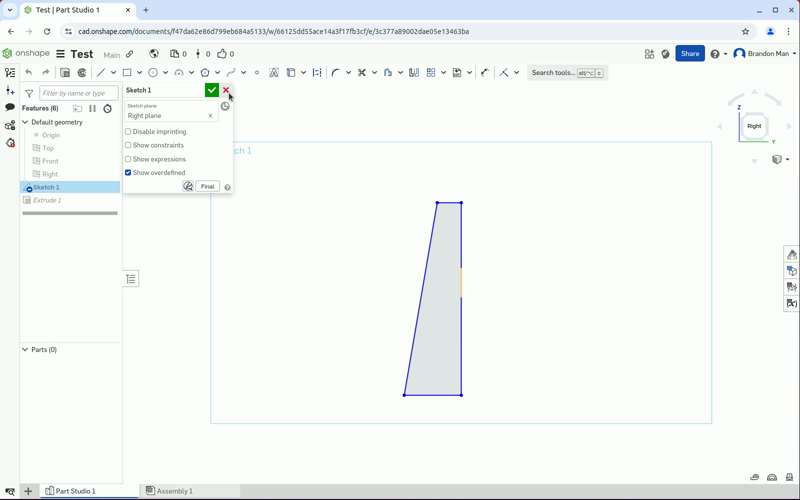
click(229, 92)
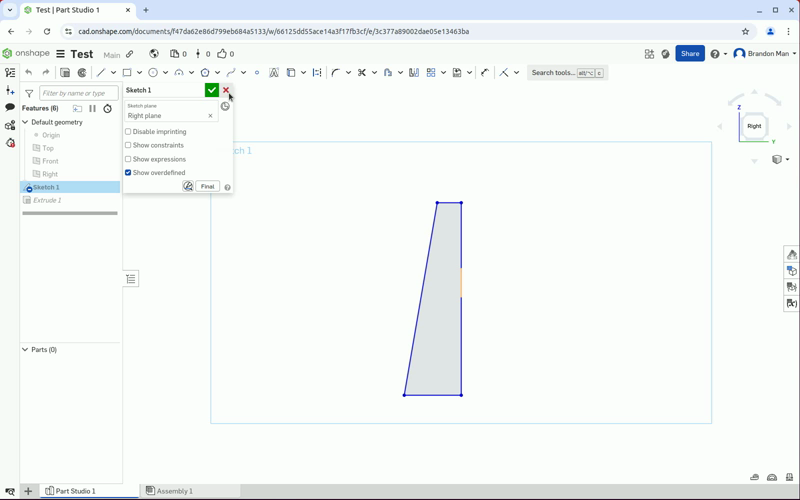
key(shift+s)
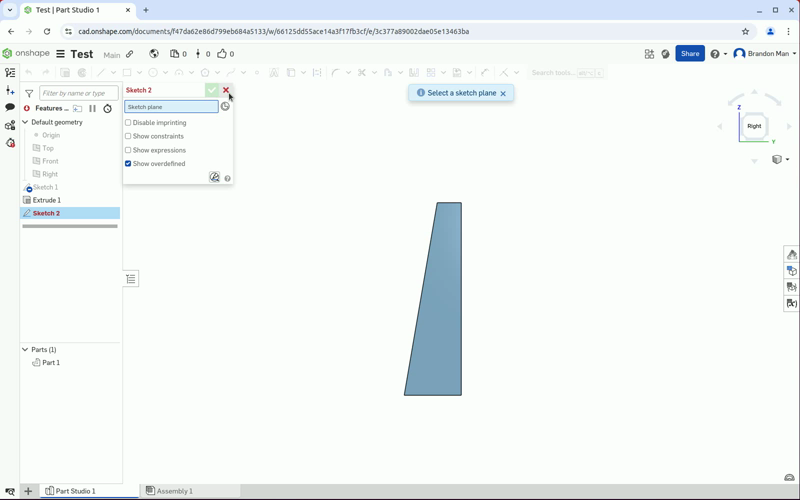
mouse_move(73, 176)
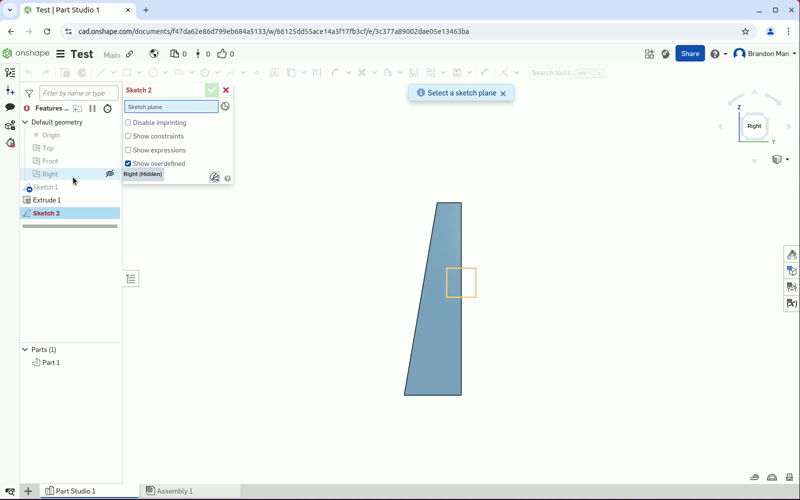
click(73, 176)
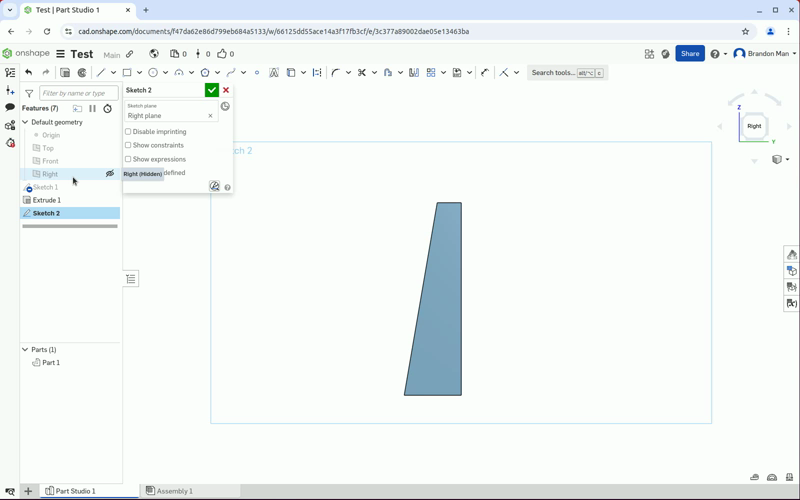
mouse_move(73, 352)
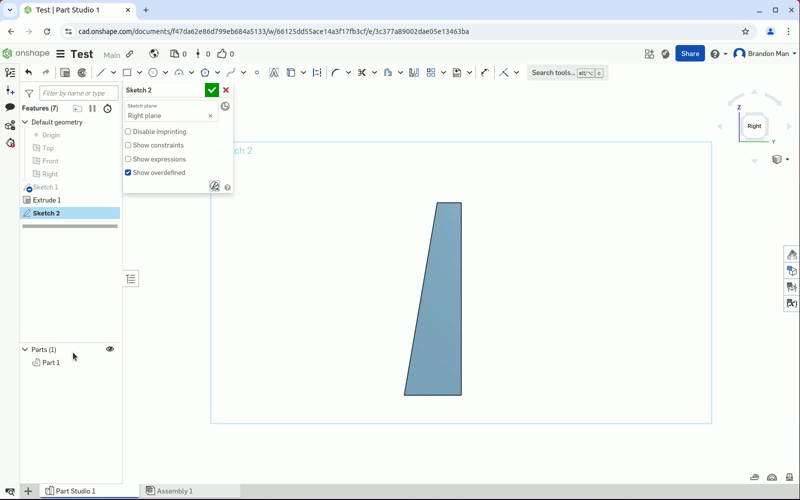
key(y)
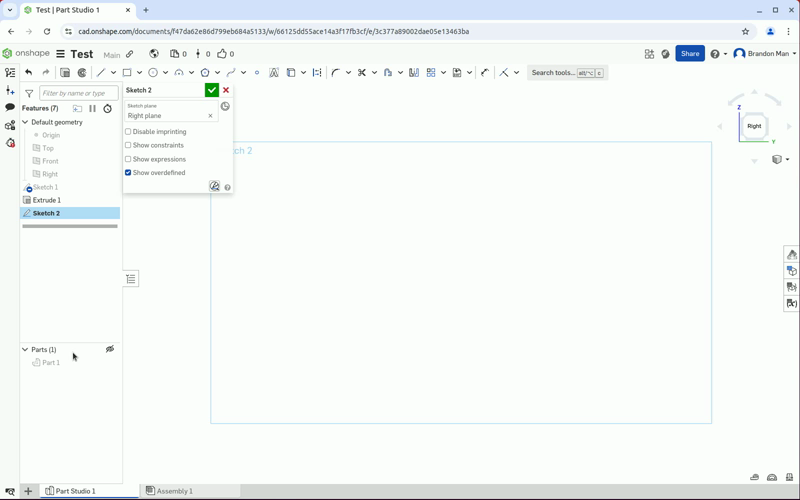
key(l)
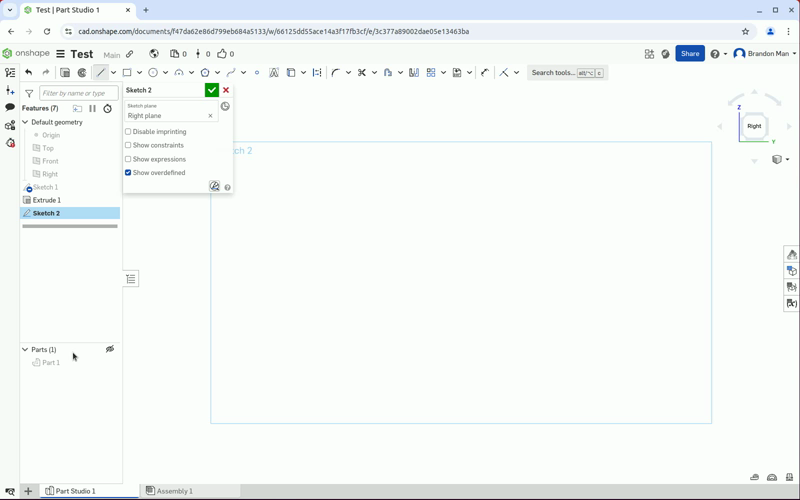
key_down(shift)
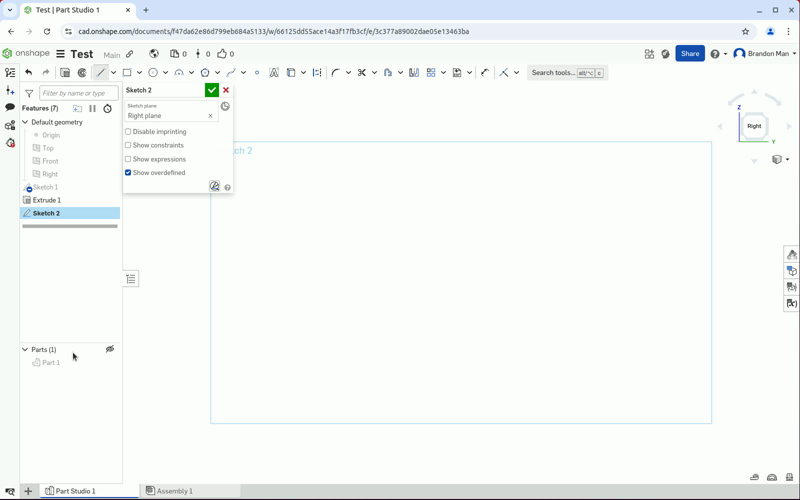
mouse_move(460, 395)
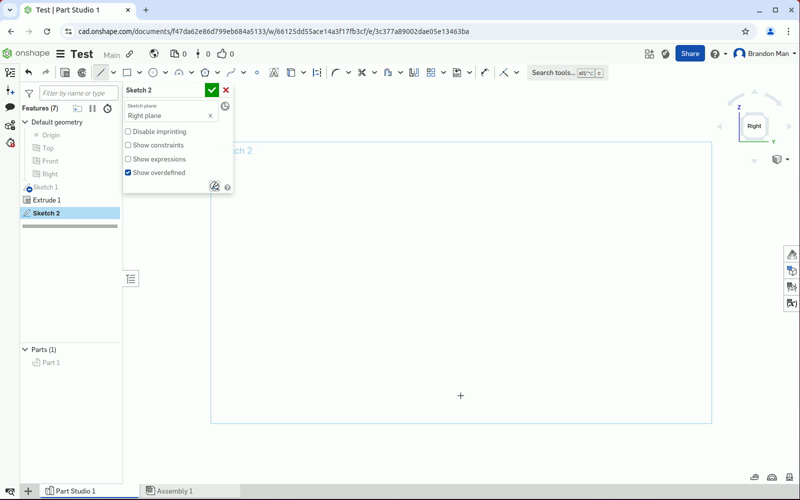
click(460, 395)
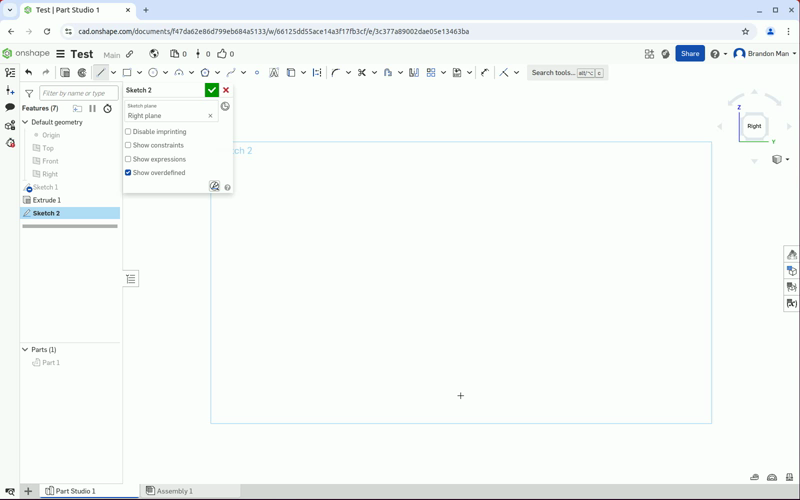
key_up(shift)
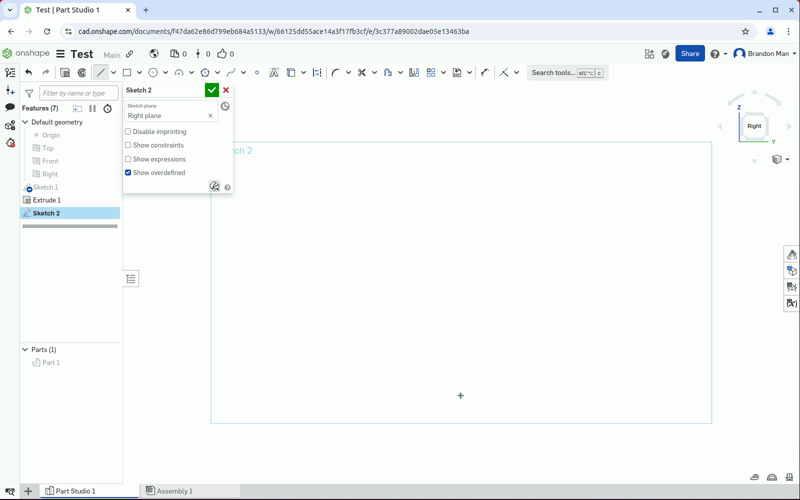
key_down(shift)
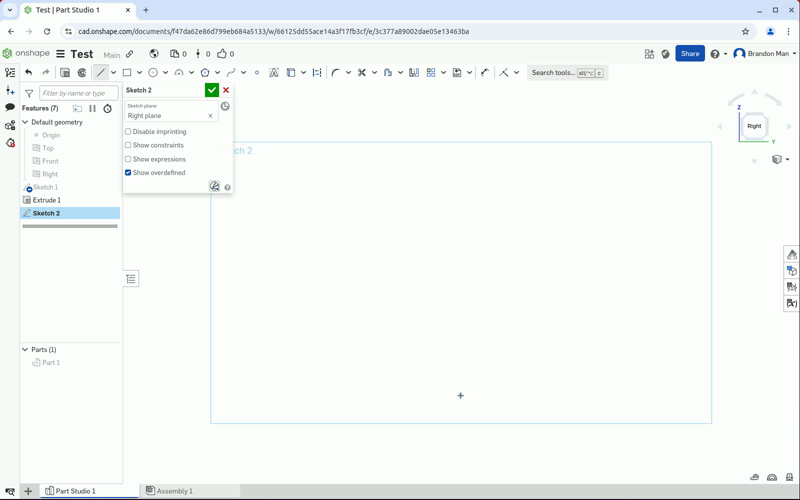
mouse_move(490, 395)
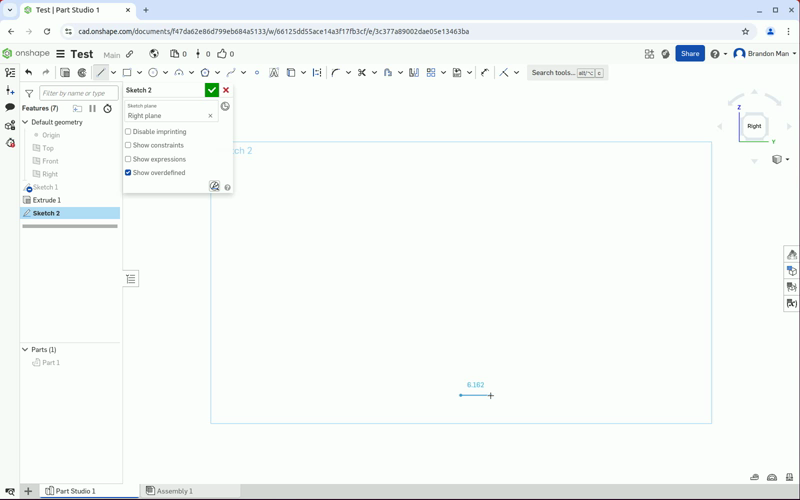
mouse_move(517, 395)
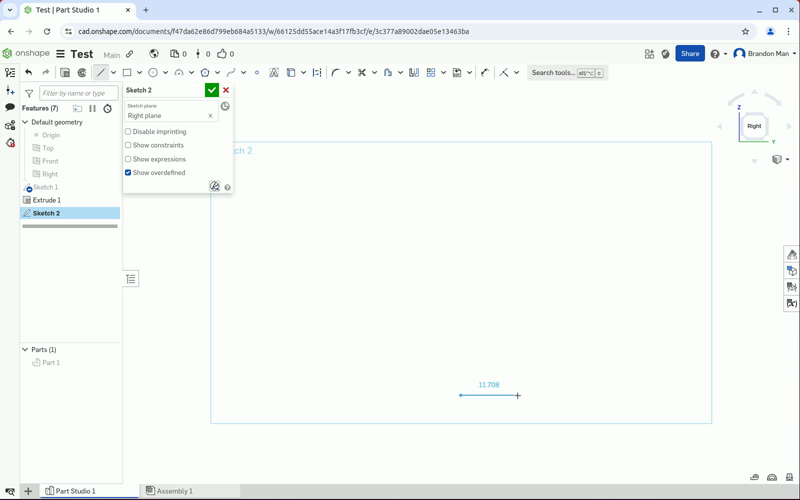
click(517, 395)
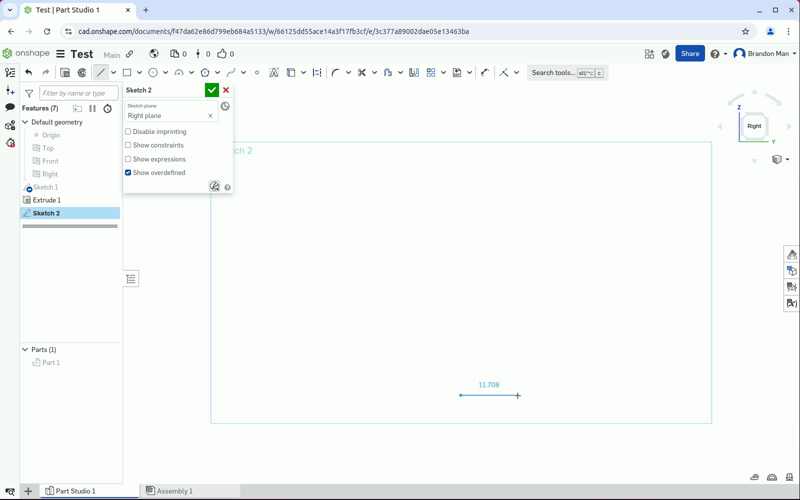
key_up(shift)
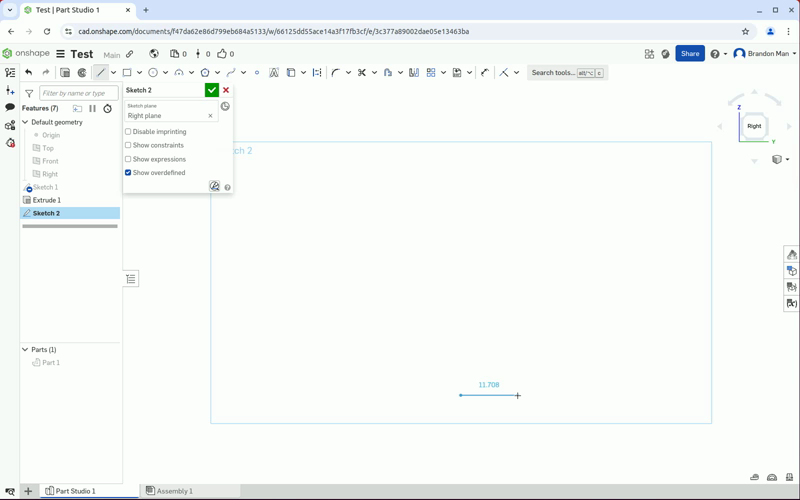
key_down(shift)
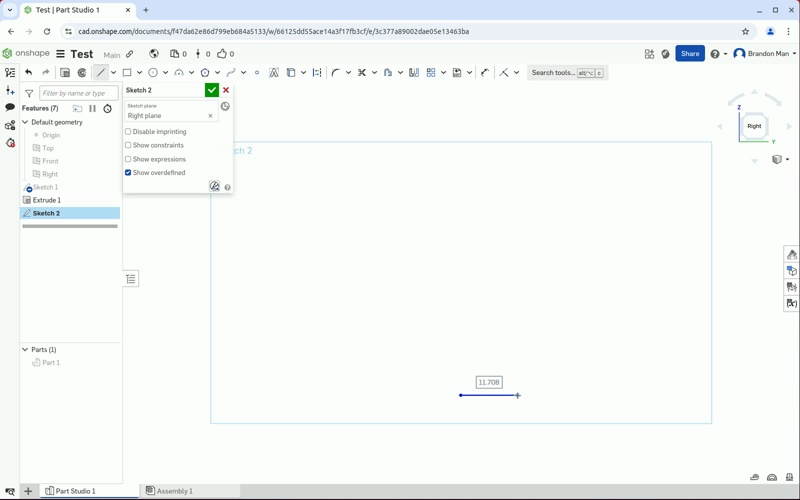
mouse_move(485, 202)
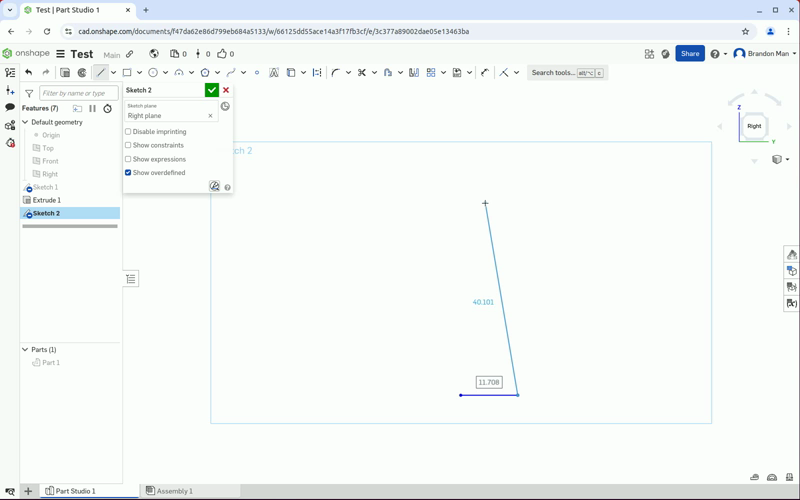
click(485, 202)
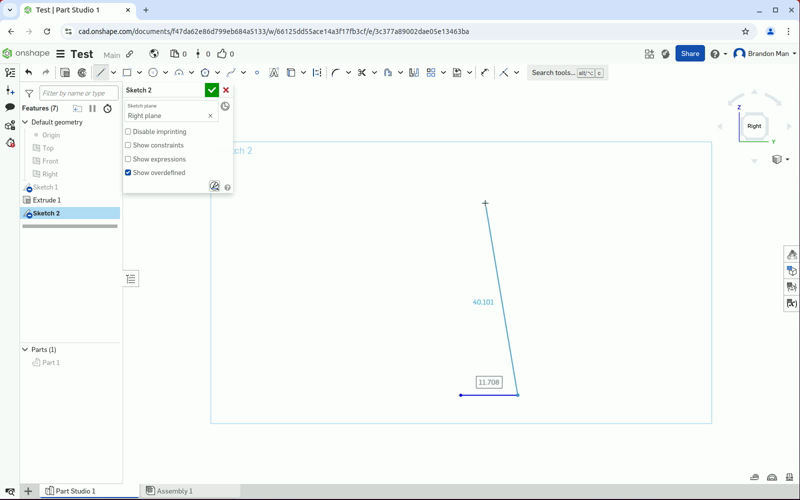
key_up(shift)
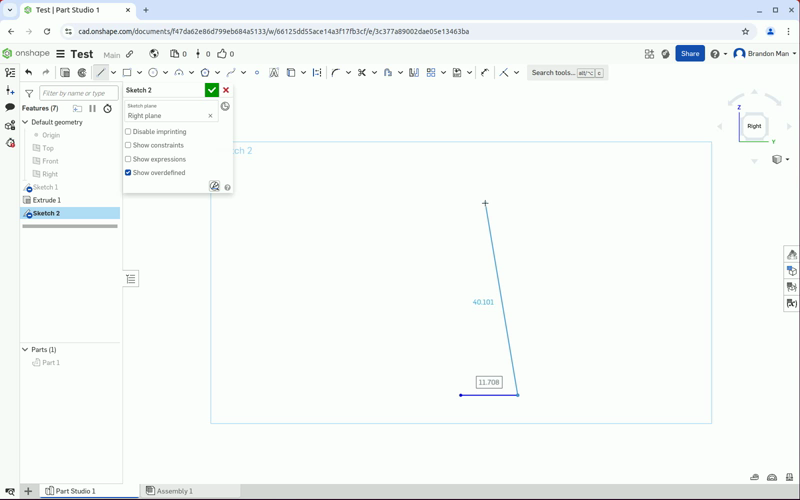
key_down(shift)
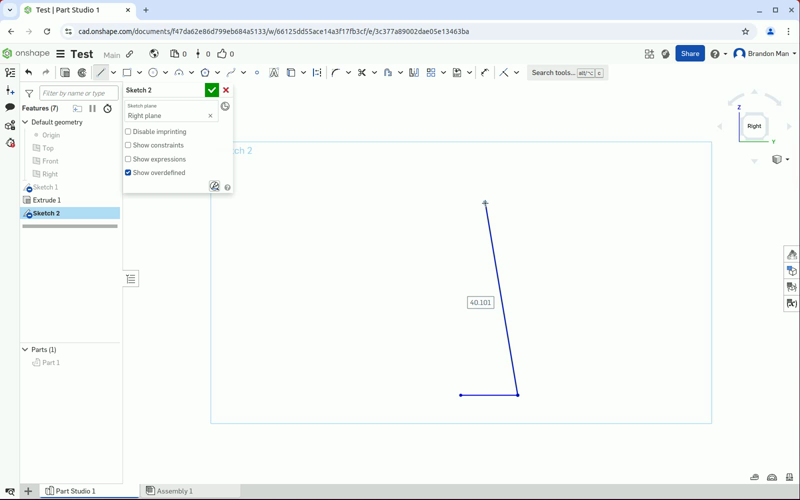
mouse_move(515, 202)
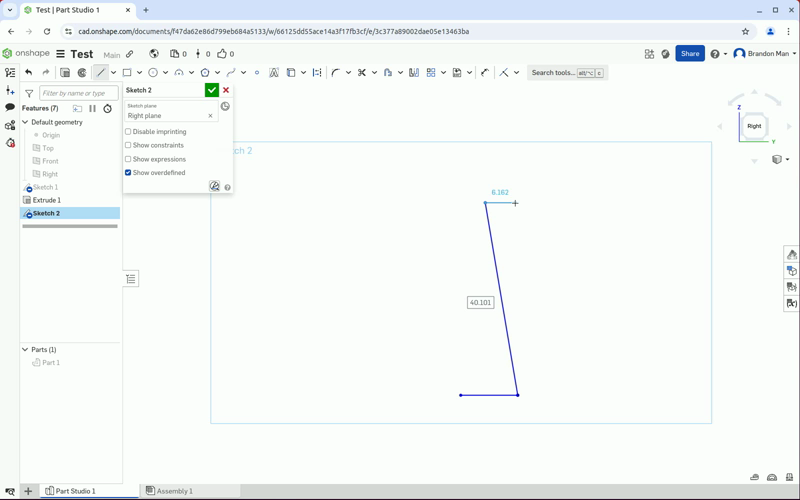
mouse_move(460, 202)
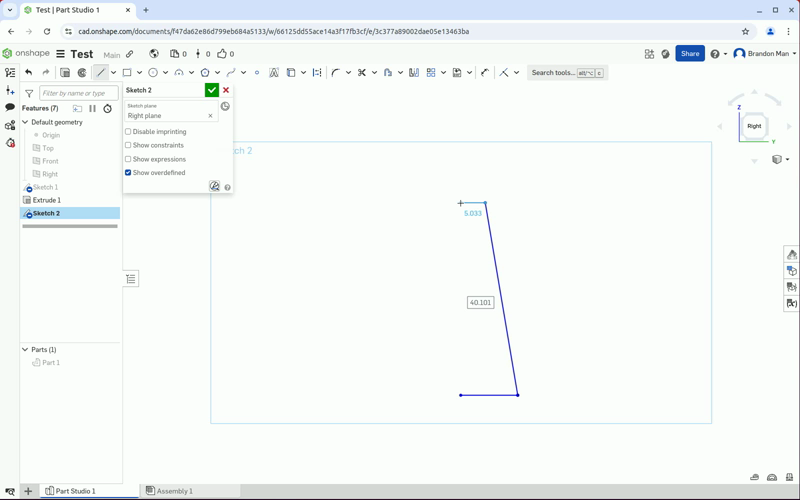
click(460, 202)
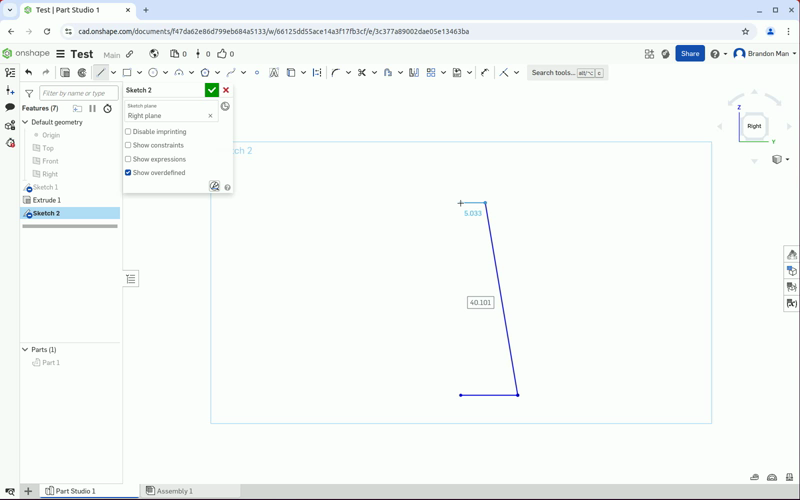
key_up(shift)
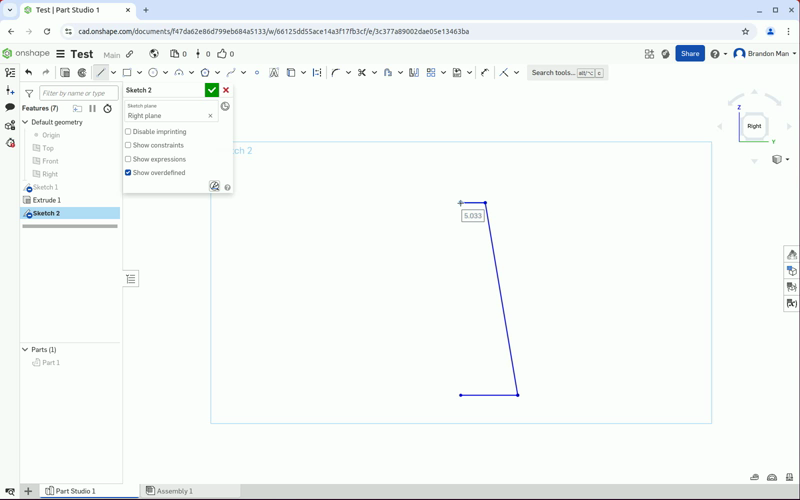
key_down(shift)
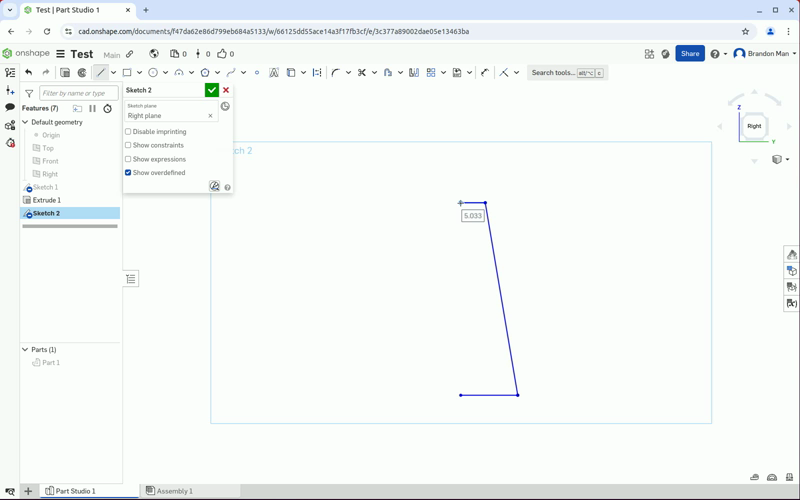
mouse_move(460, 395)
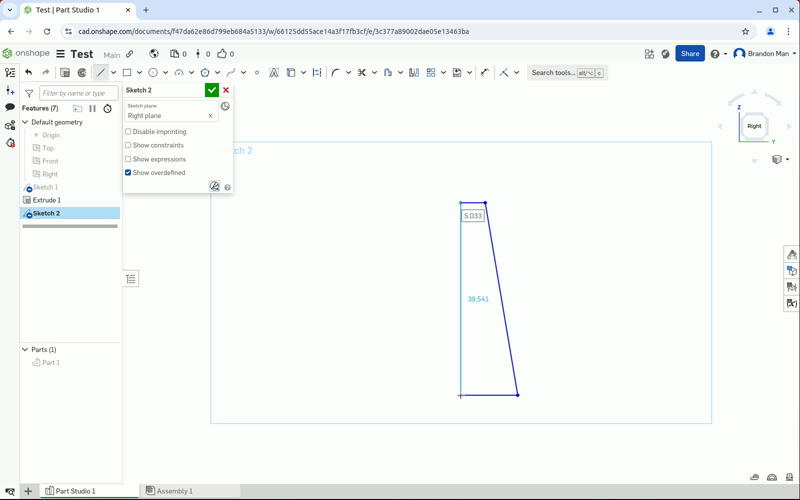
key_up(shift)
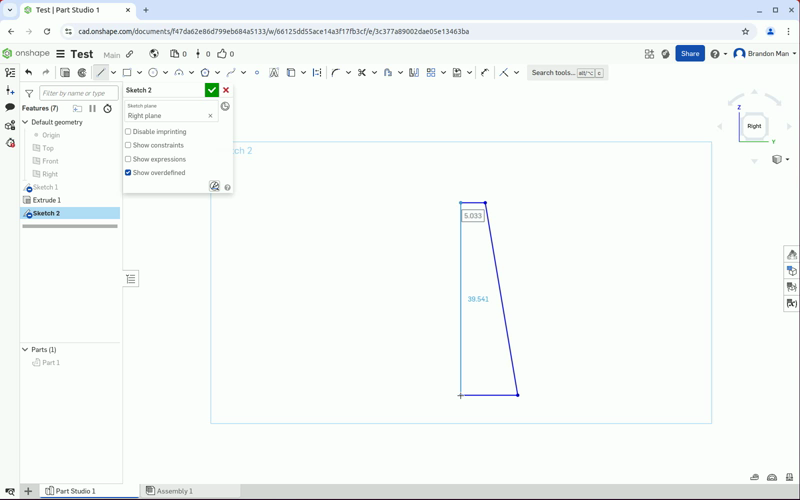
click(460, 395)
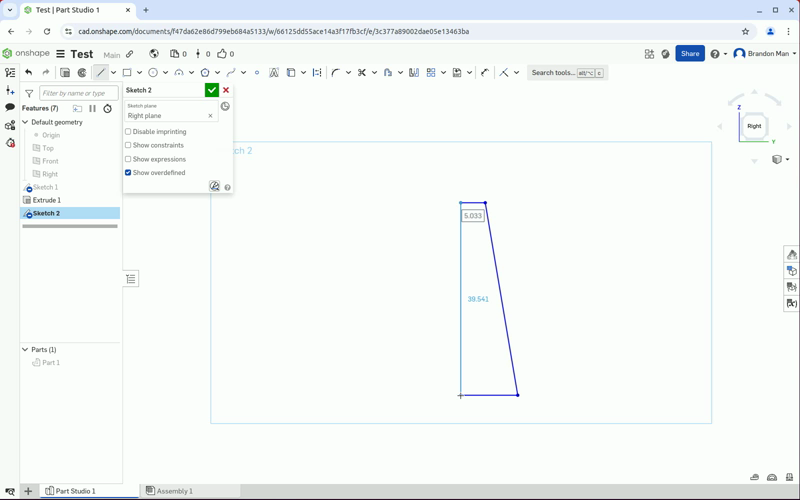
key(esc)
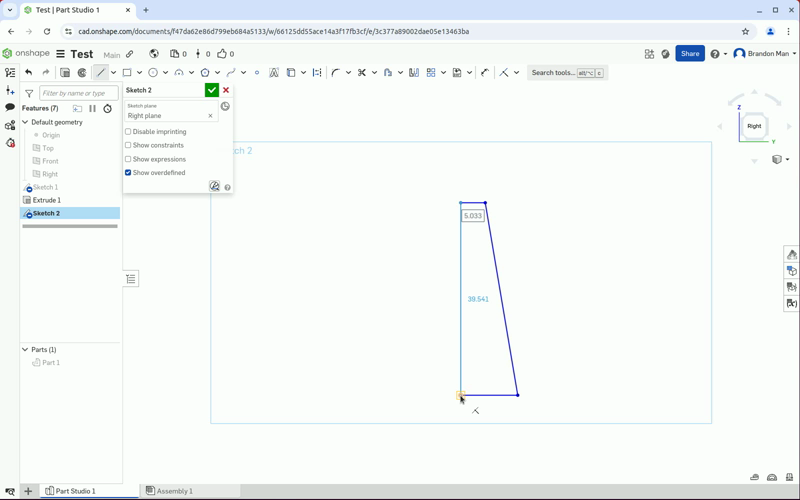
mouse_move(466, 303)
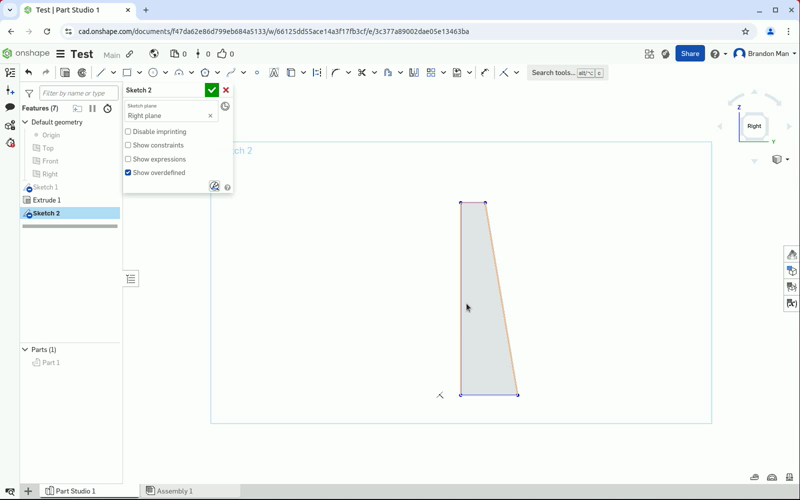
click(466, 303)
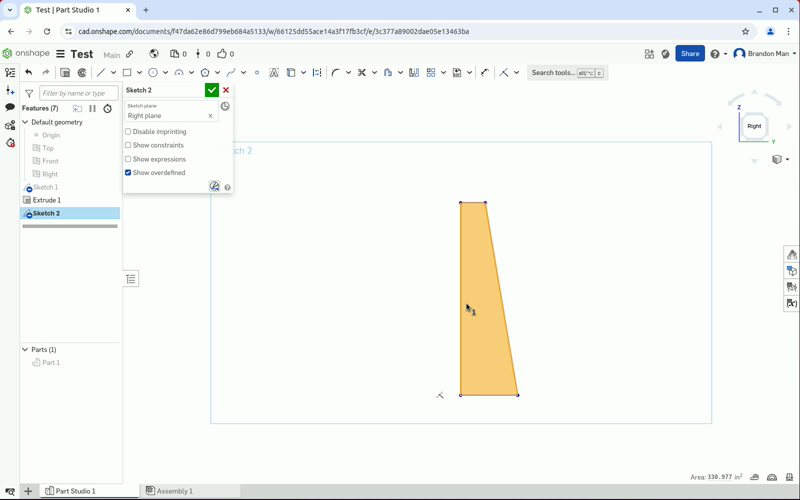
mouse_move(73, 352)
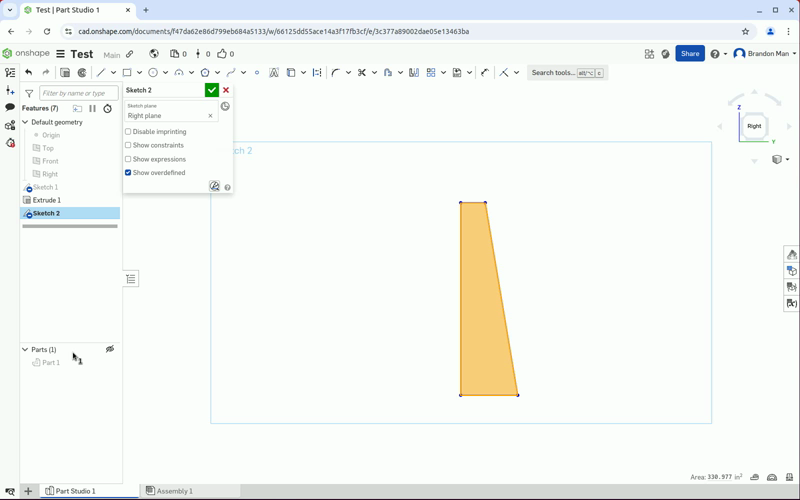
key(shift+y)
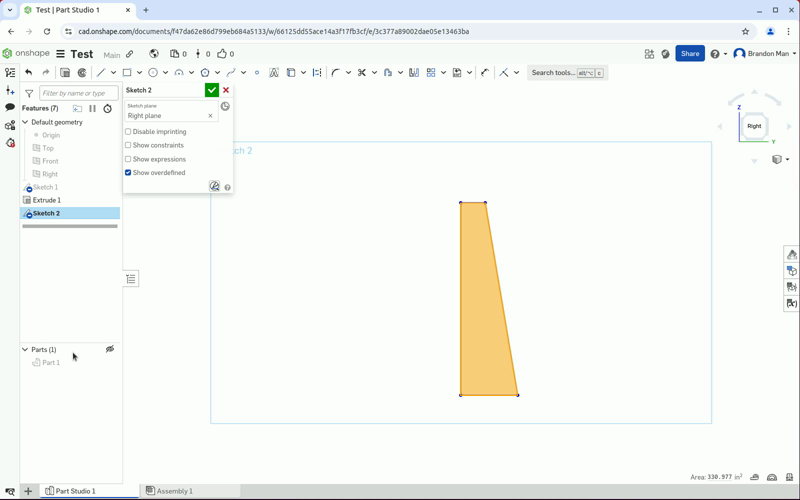
key(shift+e)
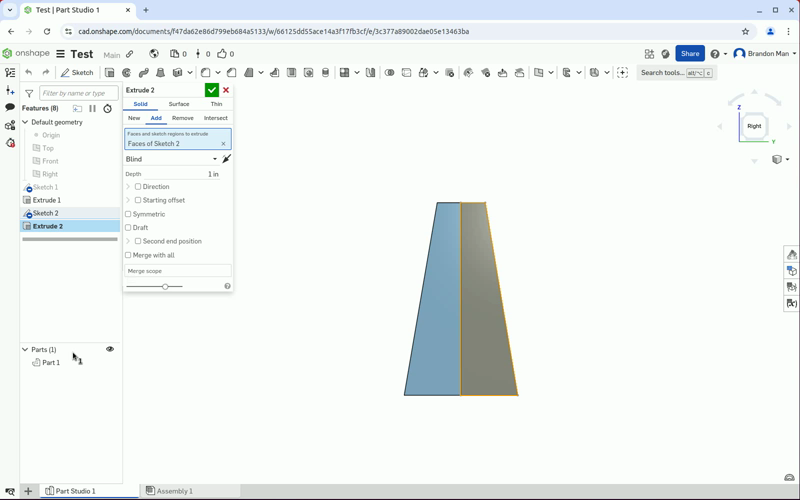
mouse_move(143, 106)
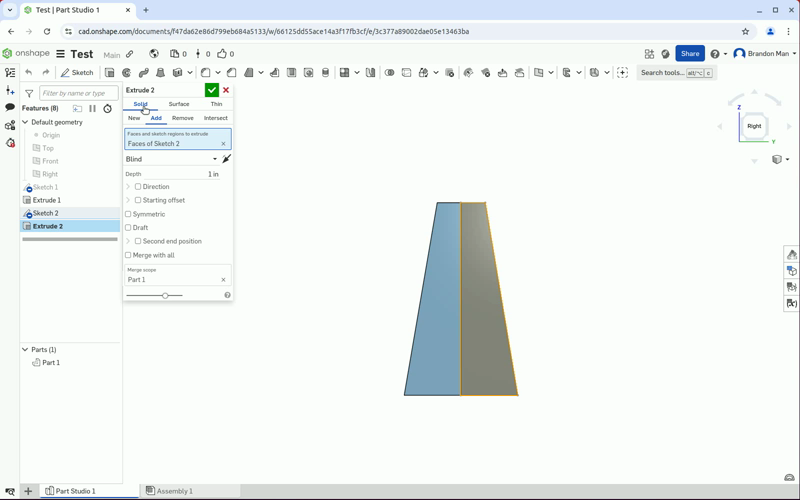
click(143, 106)
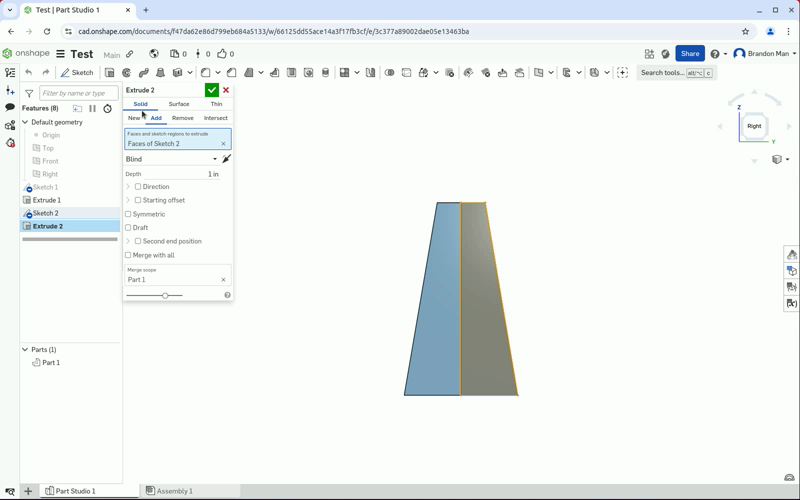
mouse_move(137, 120)
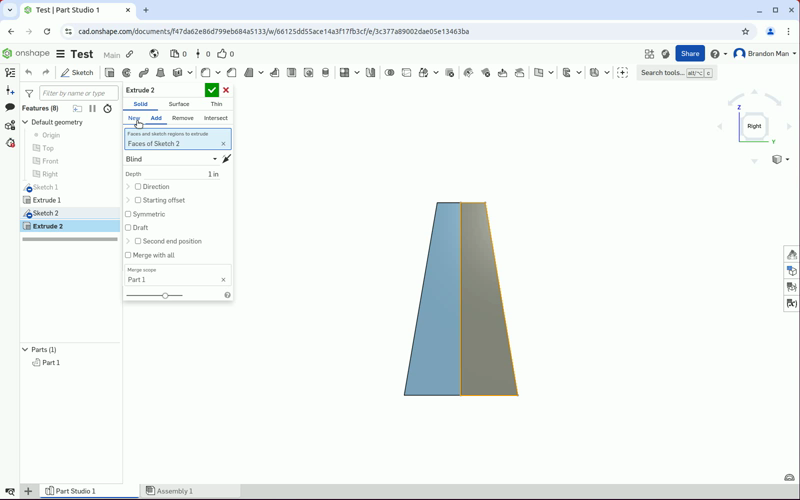
click(137, 120)
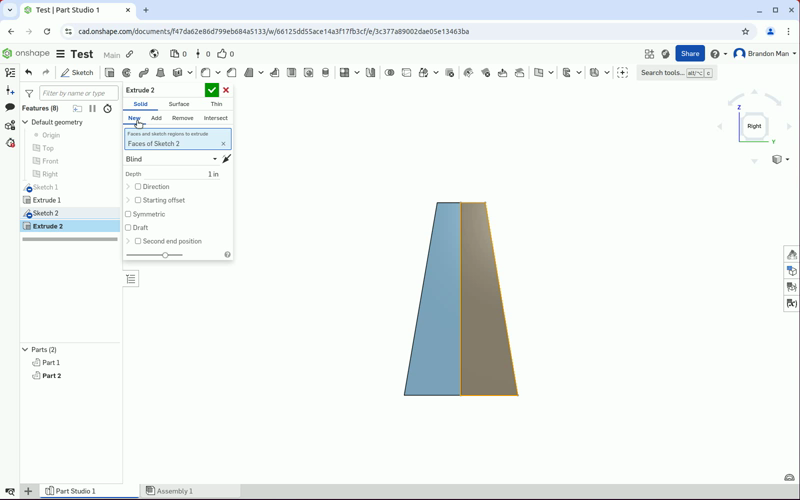
key(tab, 4)
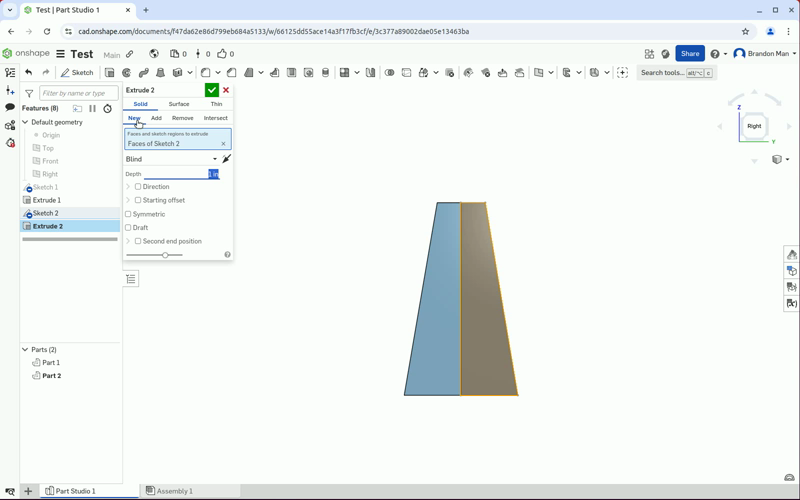
text(0.722)
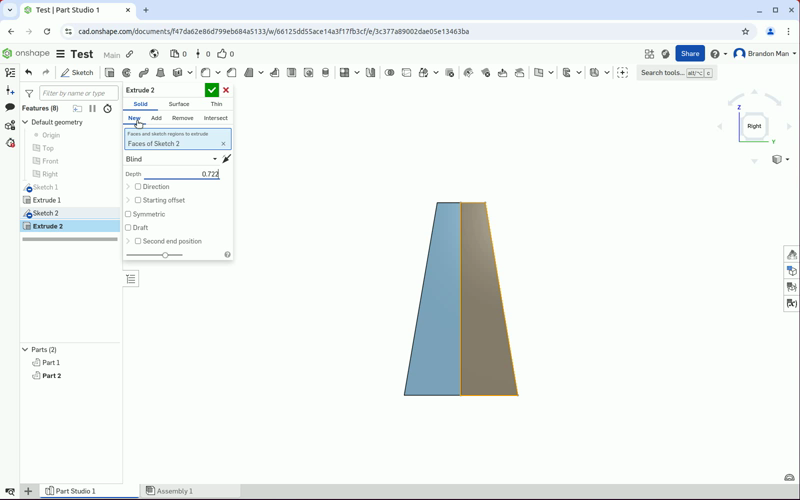
key(enter)
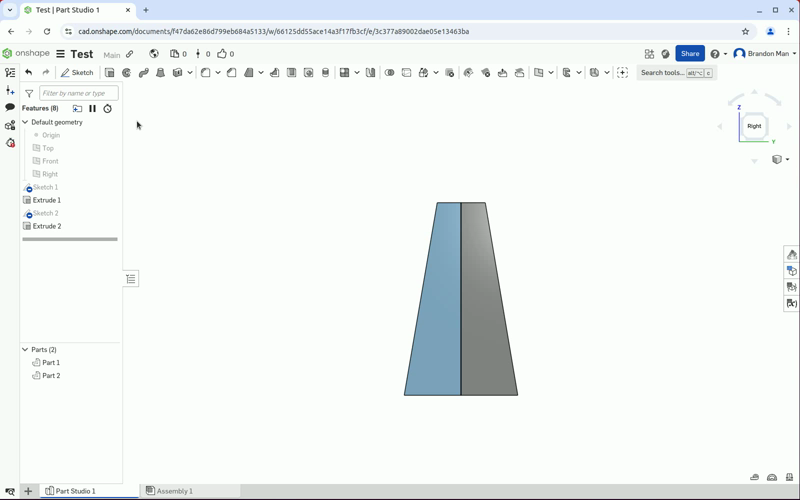
key(shift+h)
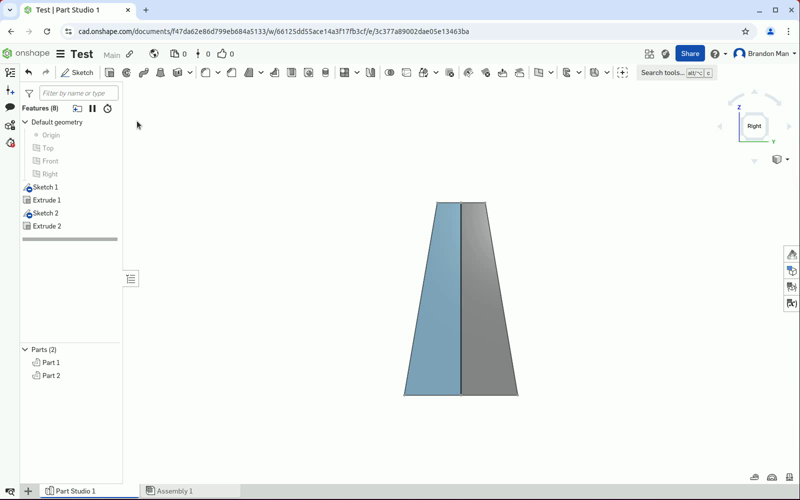
key(shift+h)
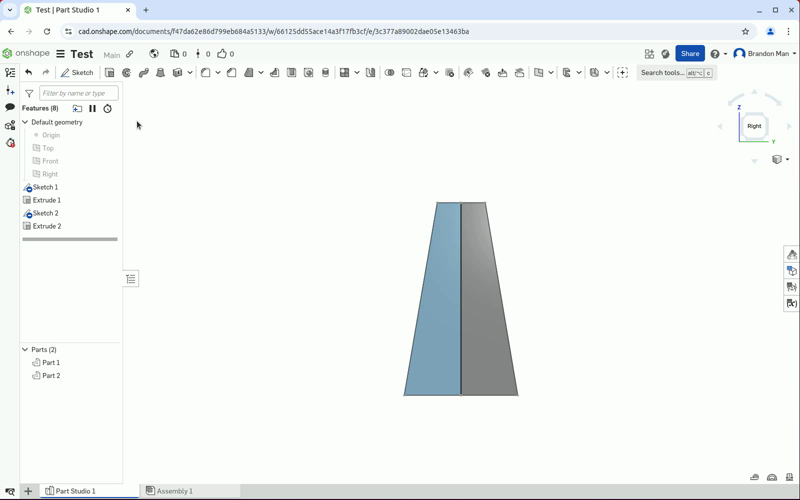
key(shift+7)
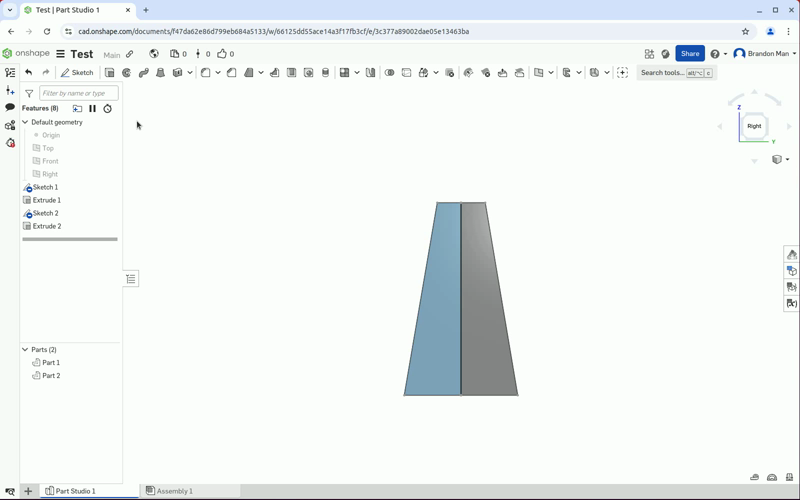
key(right, 2)
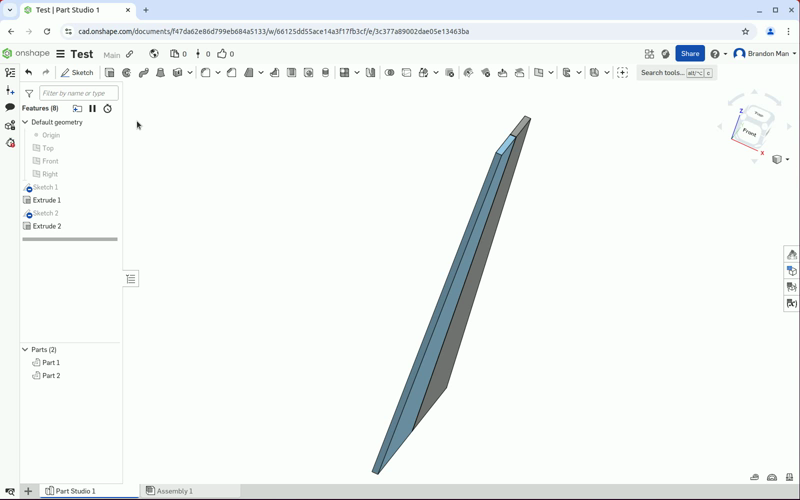
key(down, 2)
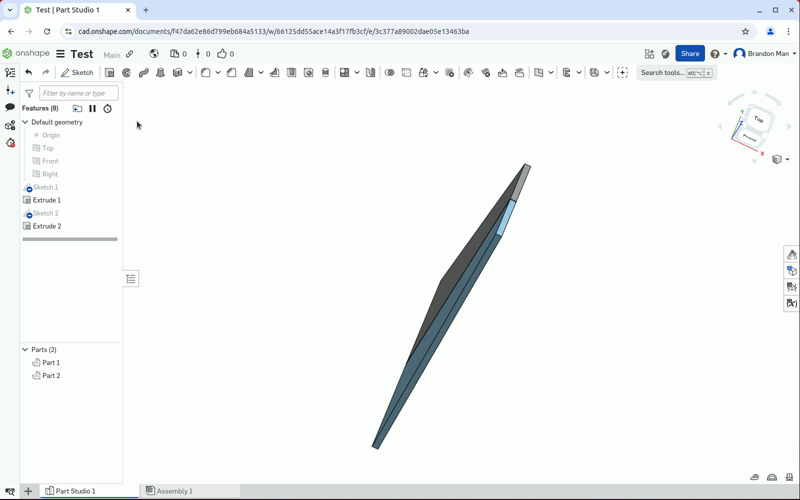
key(up, 2)
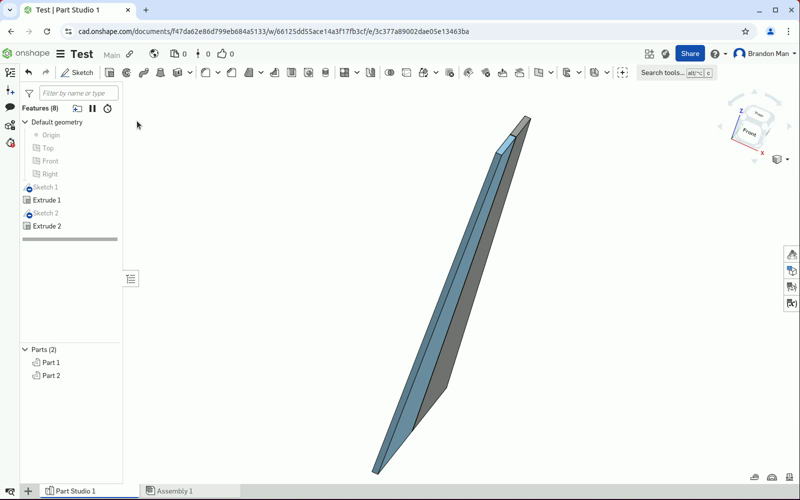
key(left, 2)
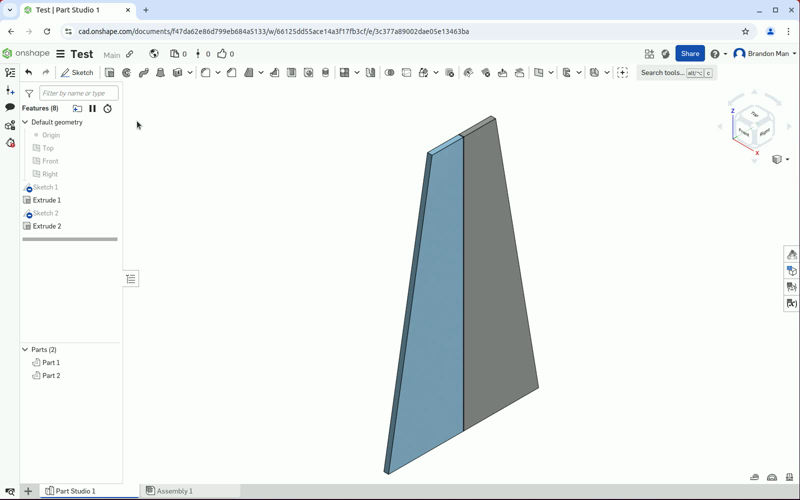
mouse_move(73, 189)
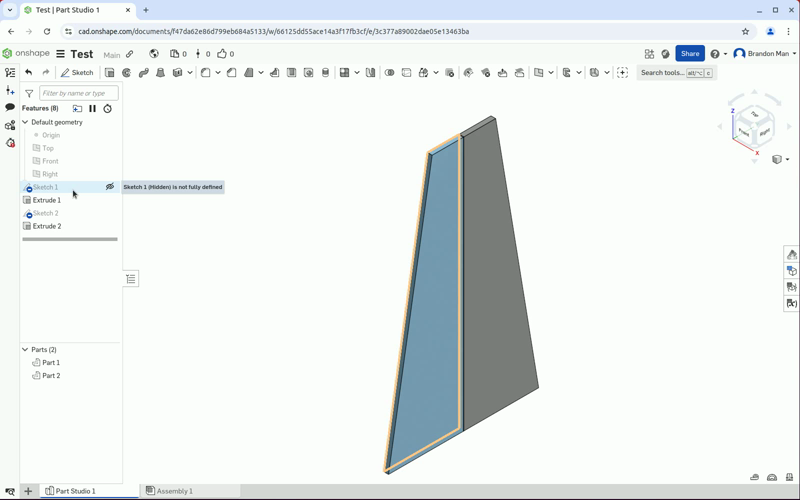
click(73, 189)